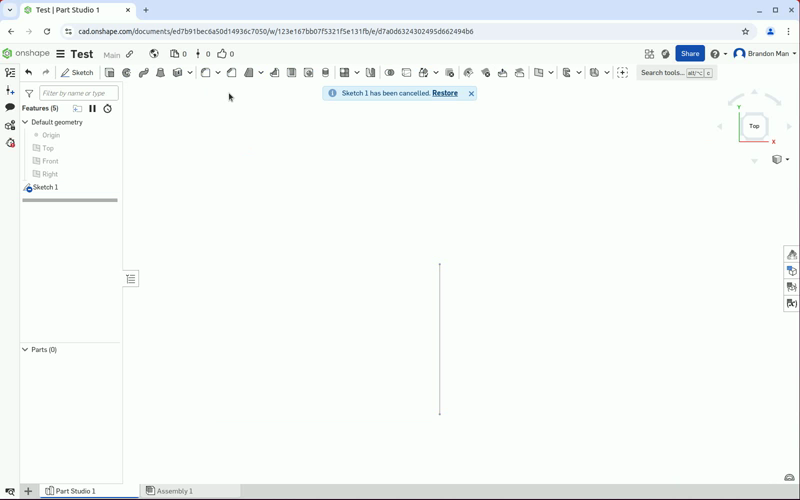
key(shift+h)
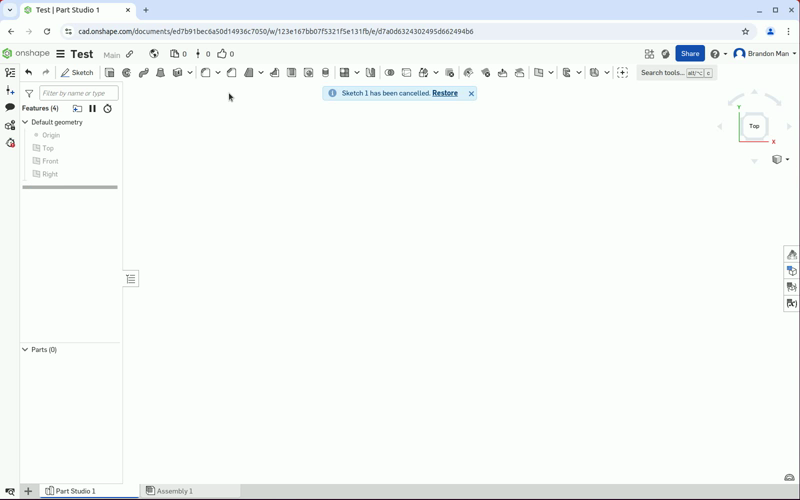
mouse_move(73, 352)
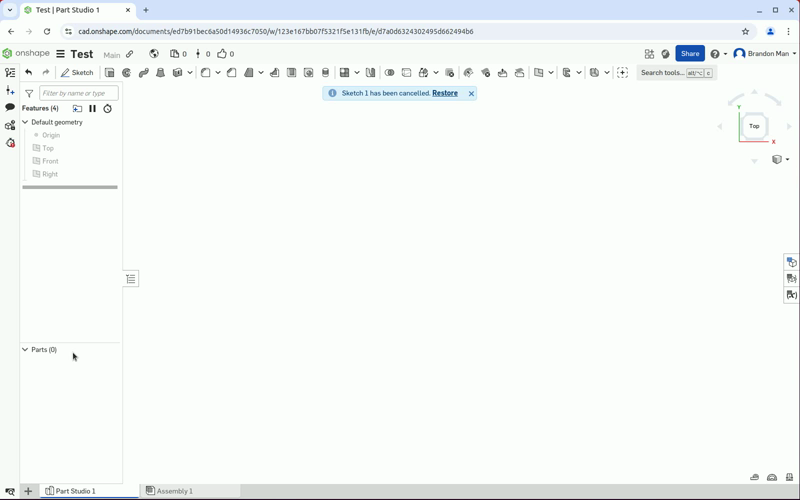
key(y)
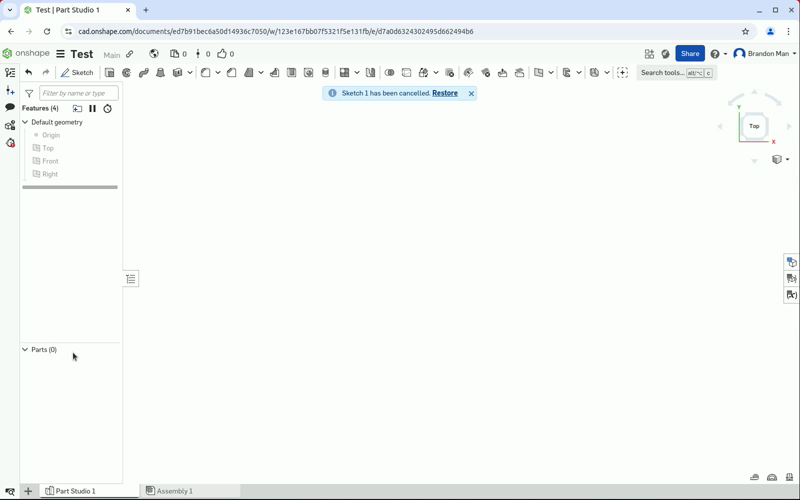
key(shift+p)
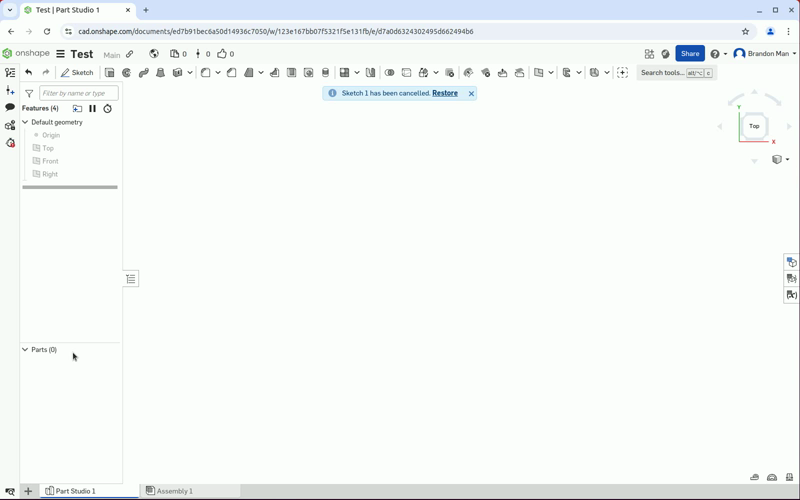
key(space)
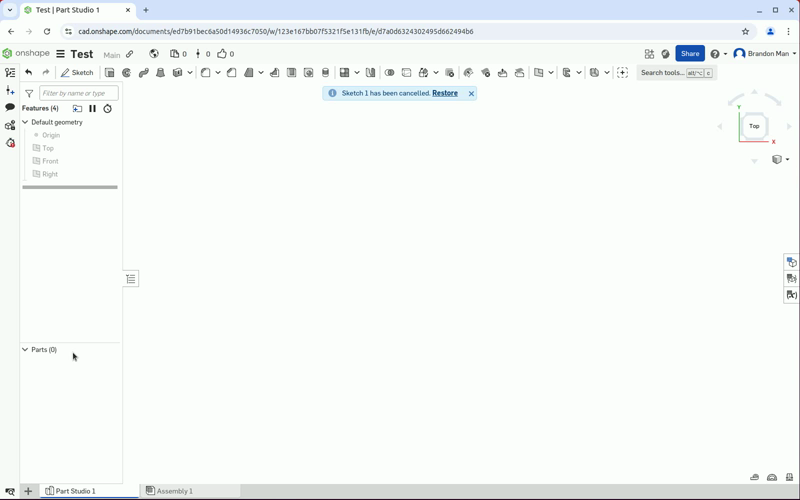
key_down(shift)
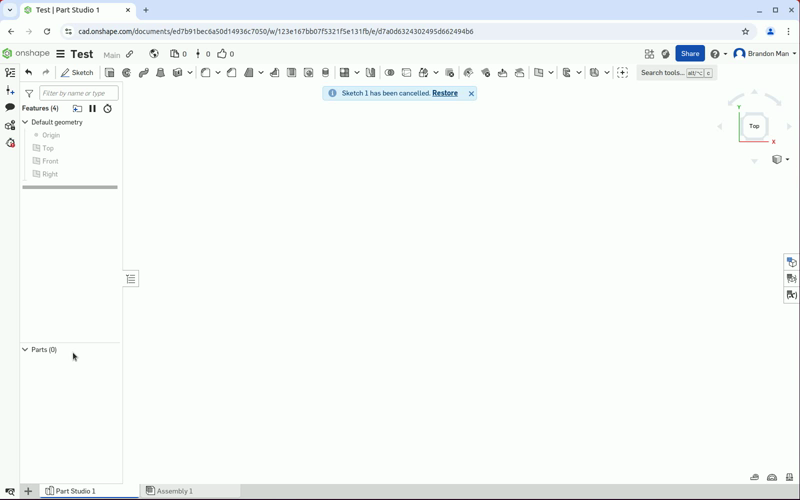
key(up)
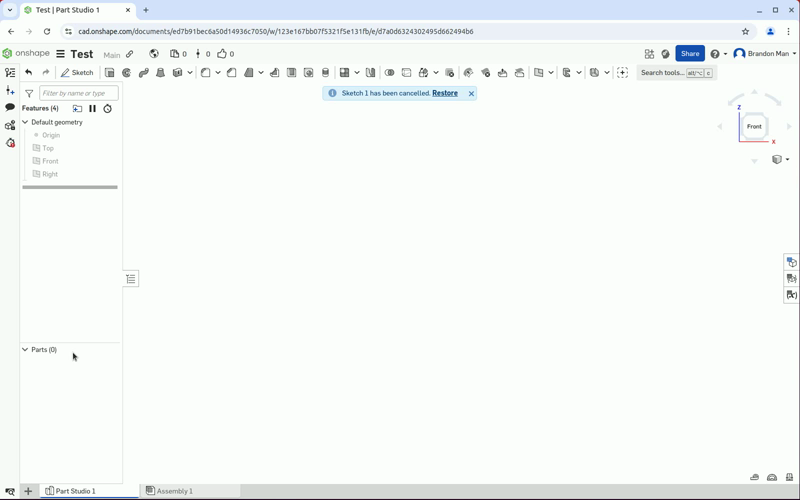
key_up(shift)
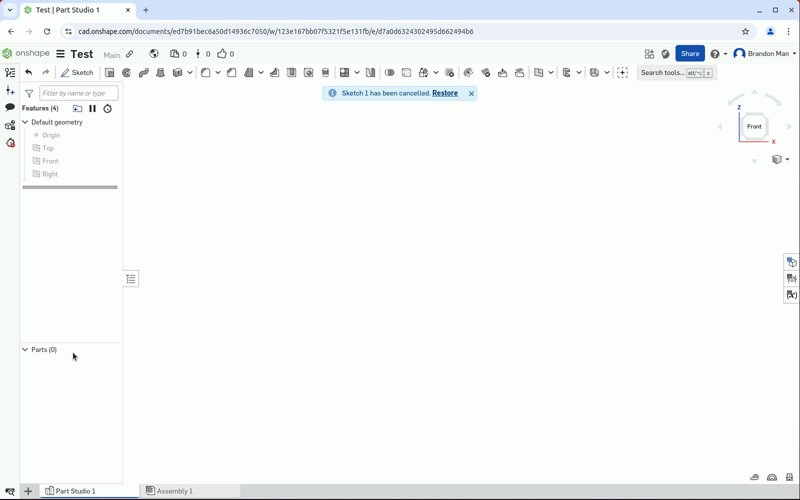
mouse_move(73, 352)
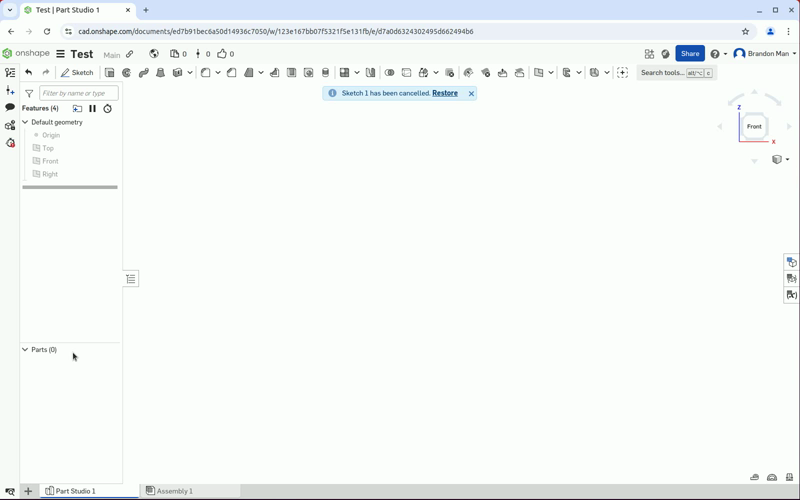
key(shift+y)
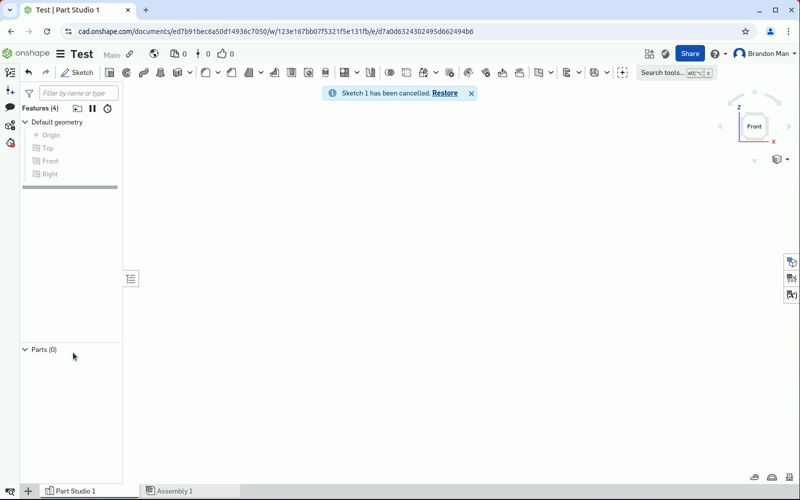
key(shift+s)
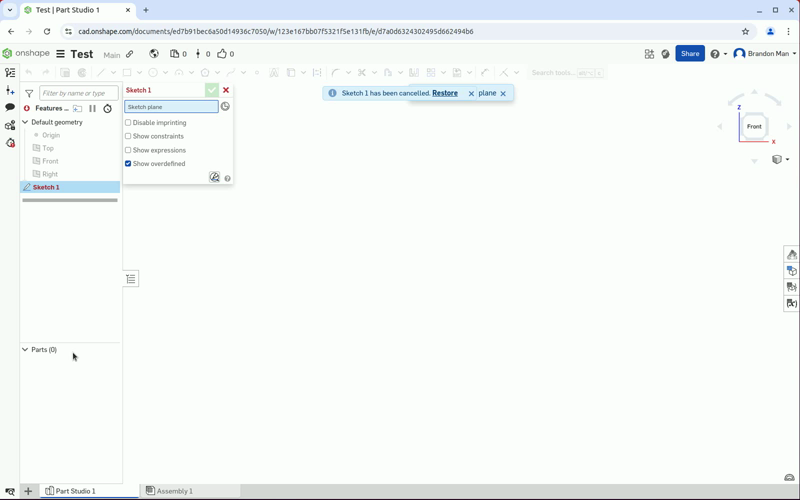
mouse_move(73, 163)
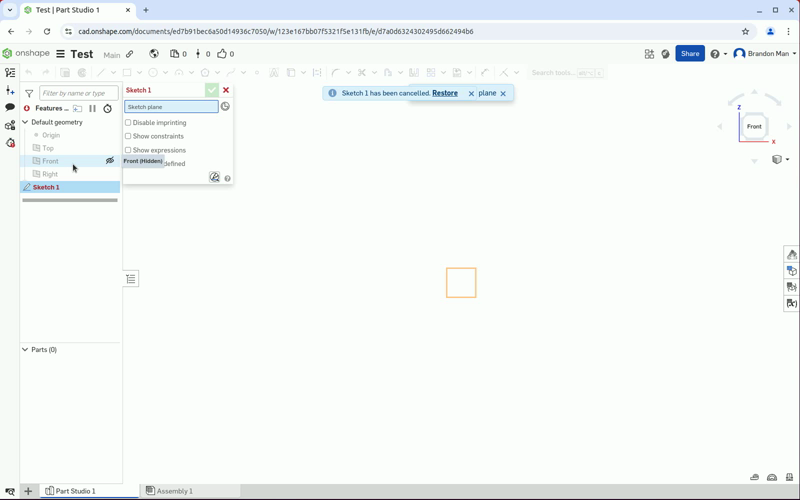
click(73, 163)
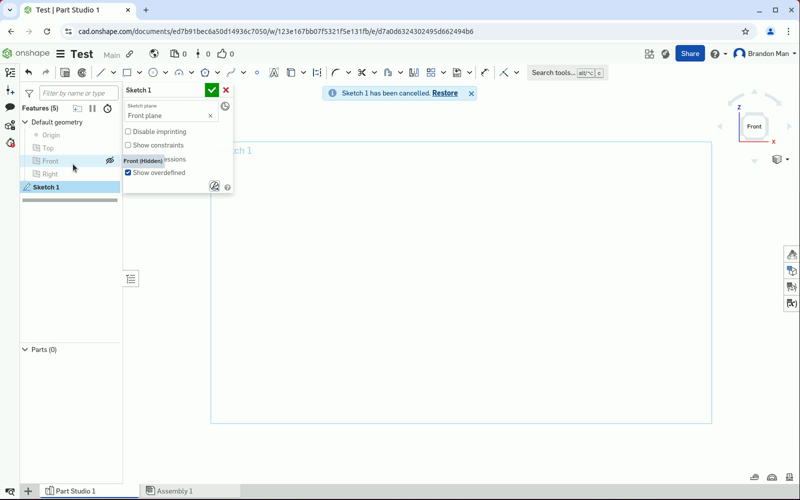
mouse_move(73, 352)
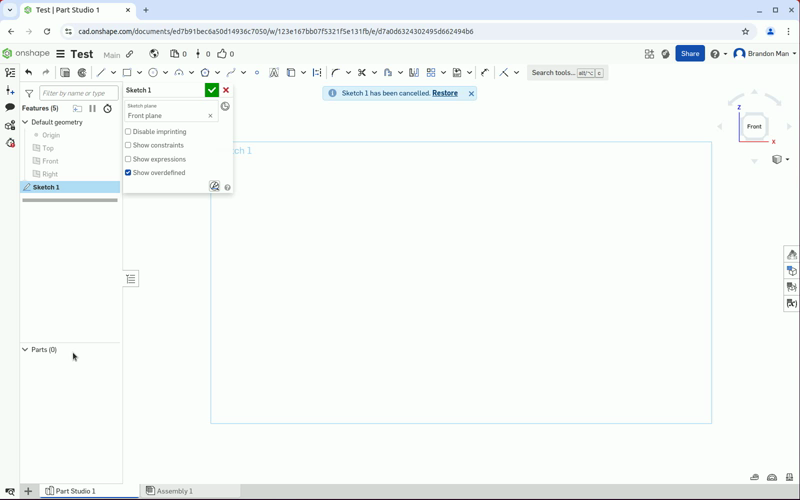
key(y)
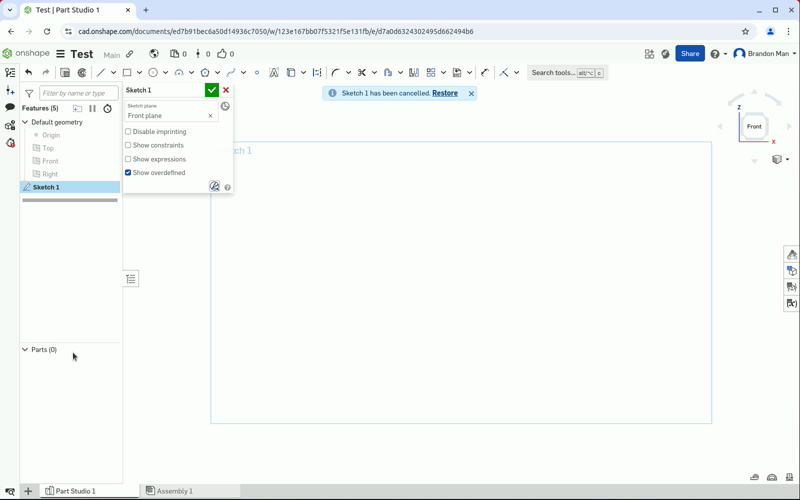
key(l)
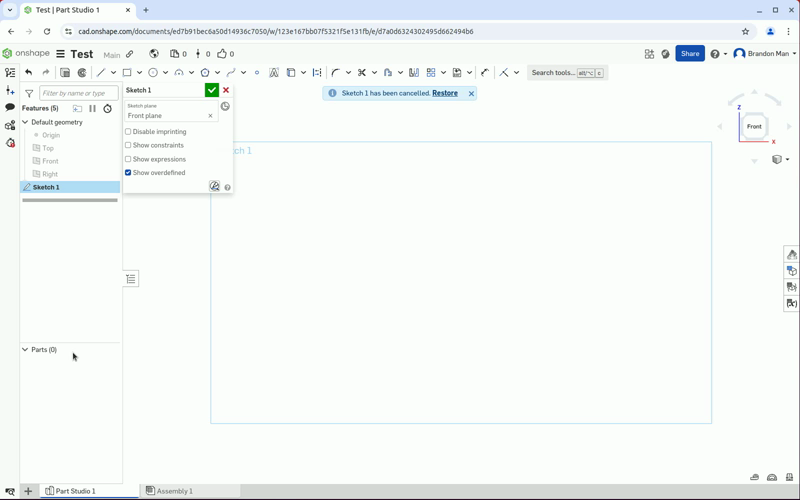
key_down(shift)
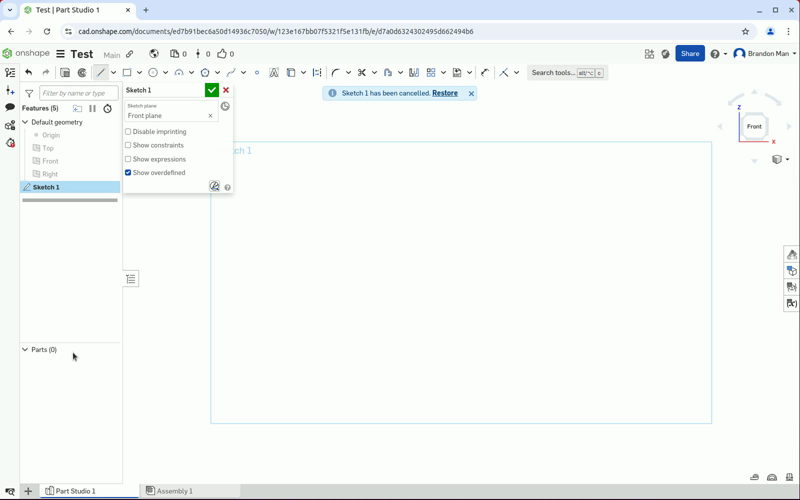
mouse_move(427, 302)
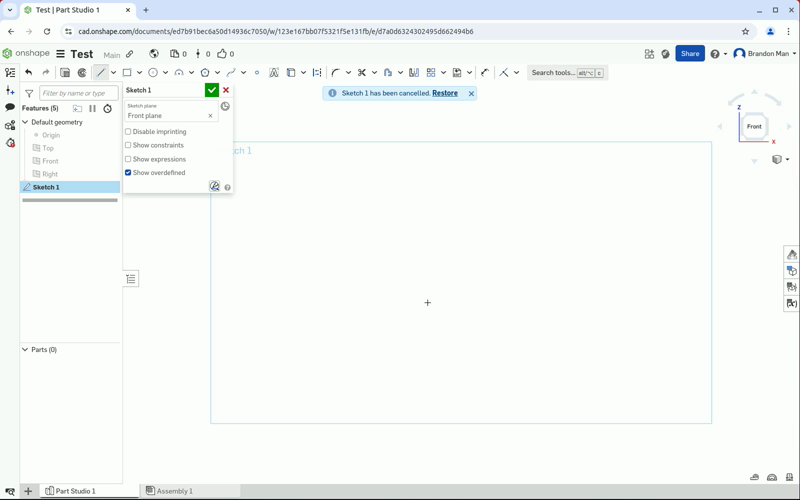
click(427, 302)
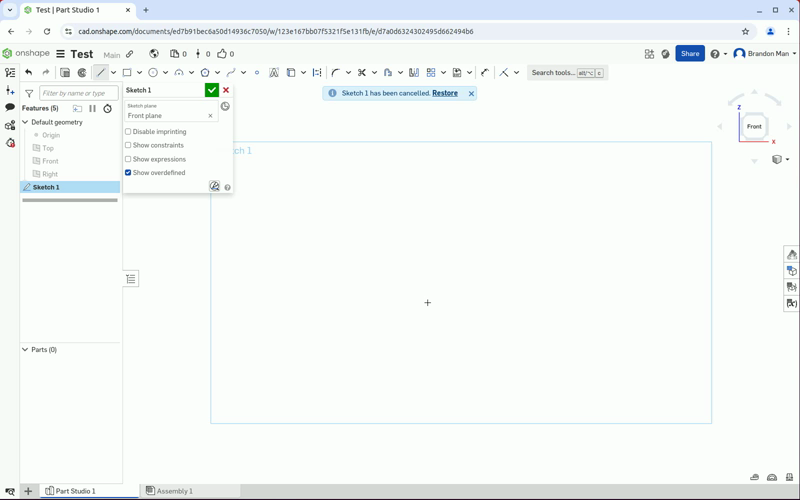
key_up(shift)
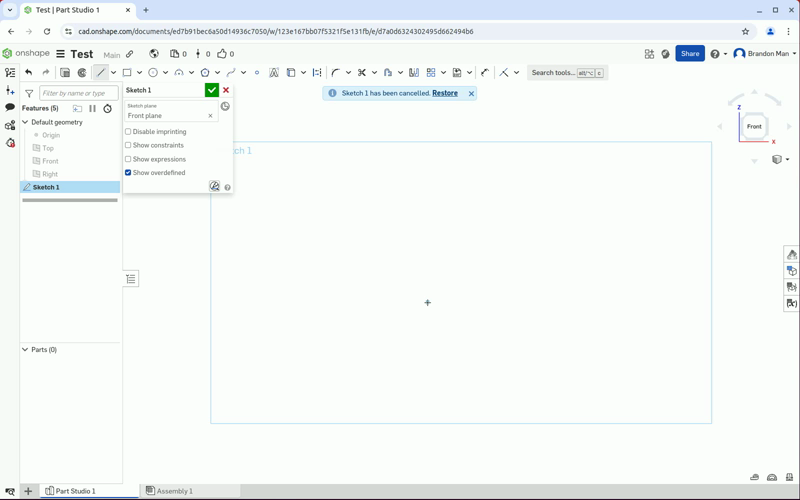
key_down(shift)
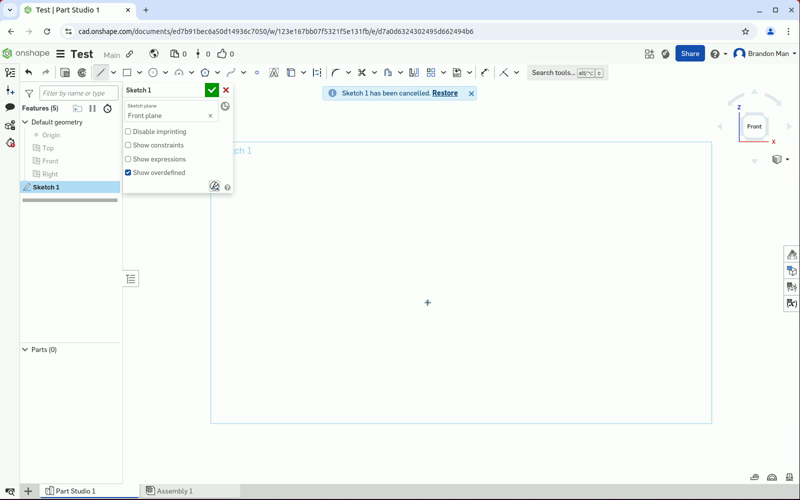
mouse_move(457, 302)
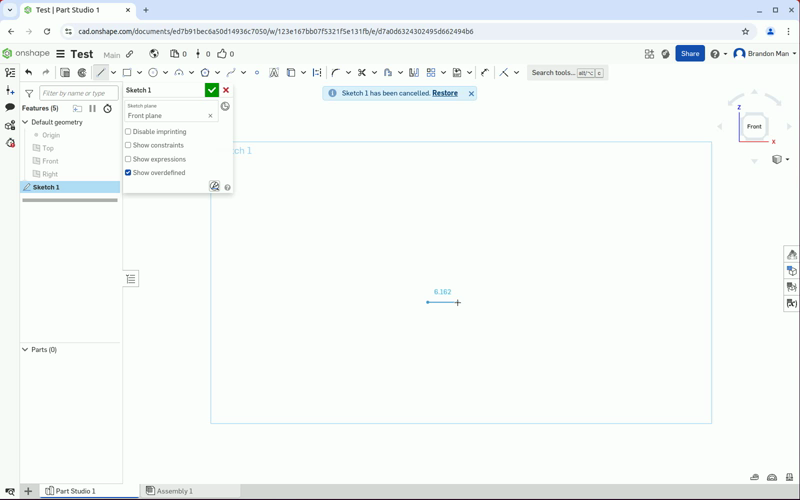
mouse_move(461, 321)
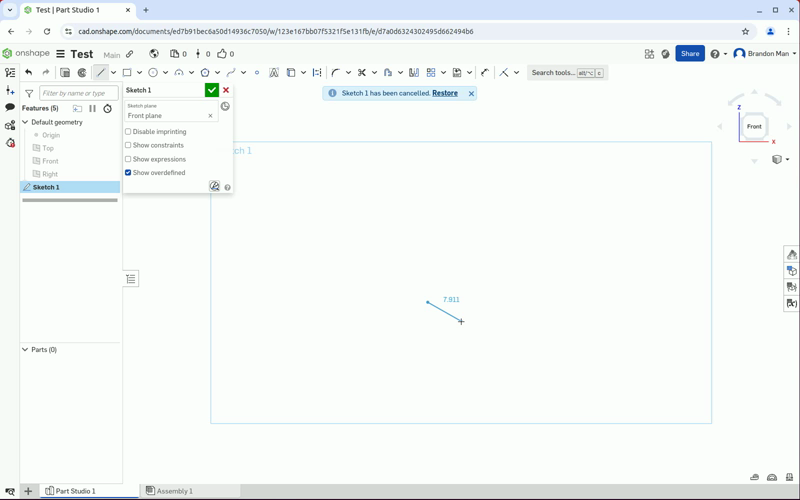
click(461, 321)
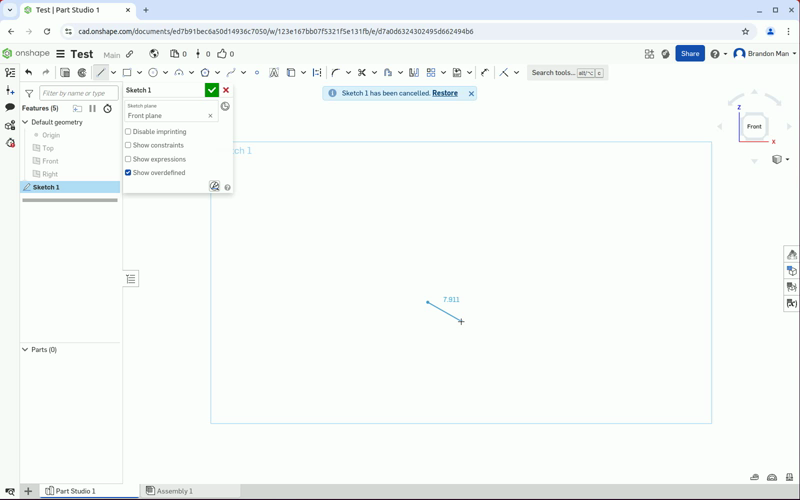
key_up(shift)
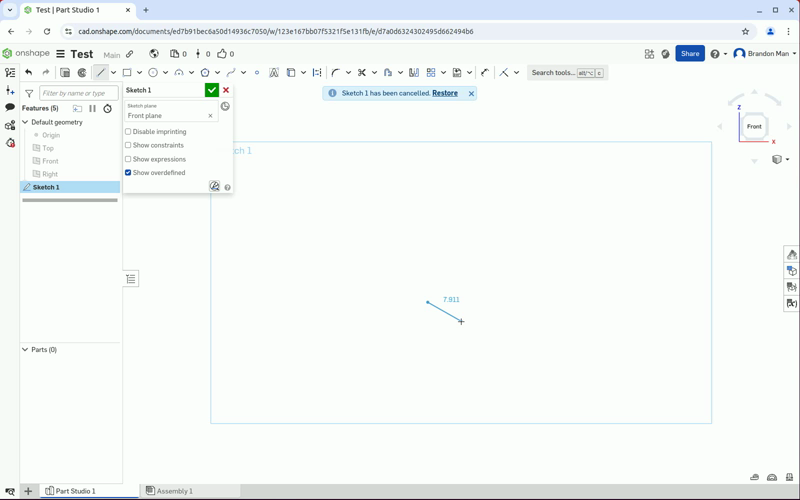
key_down(shift)
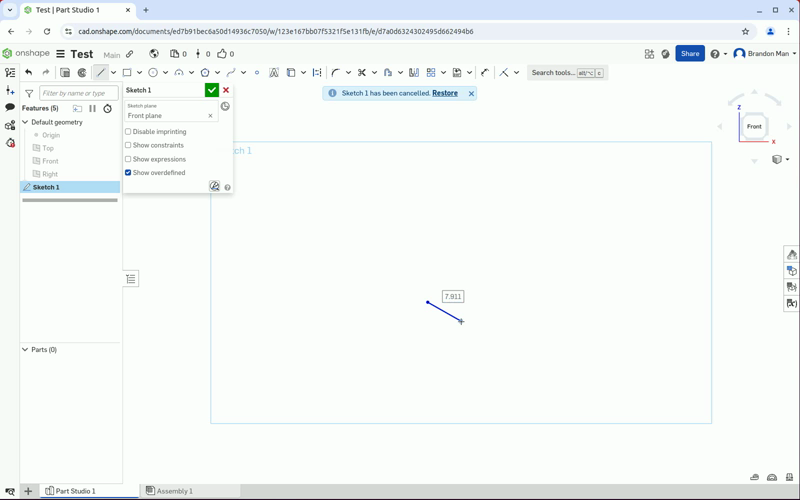
mouse_move(491, 321)
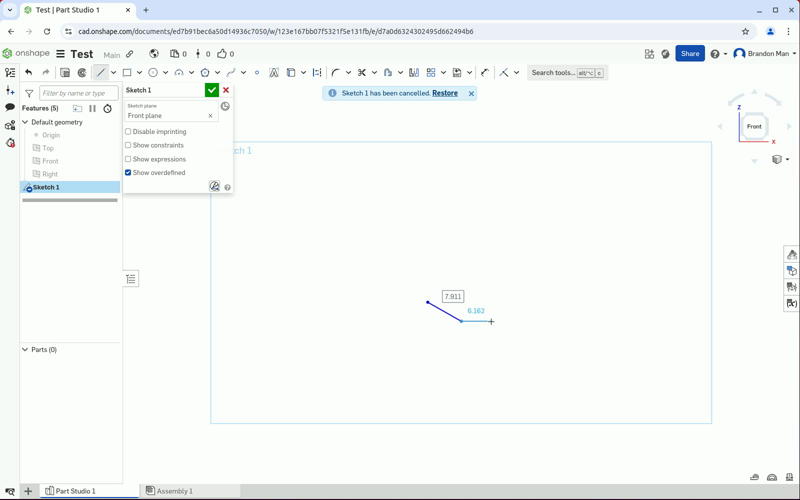
mouse_move(494, 301)
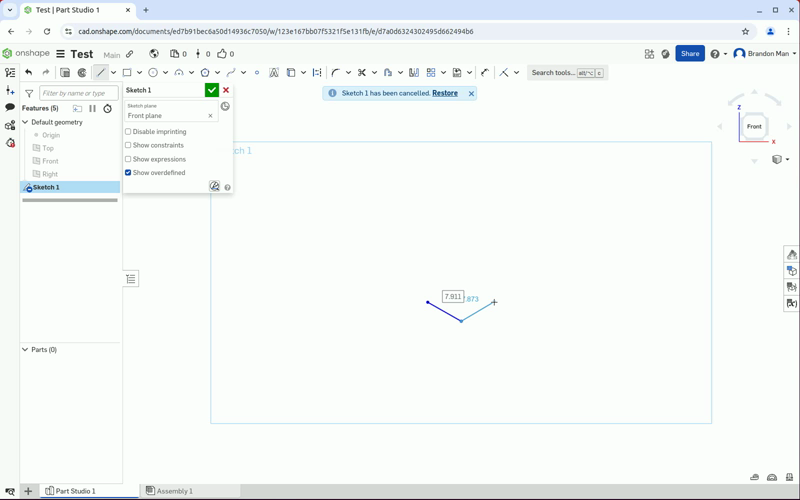
click(494, 301)
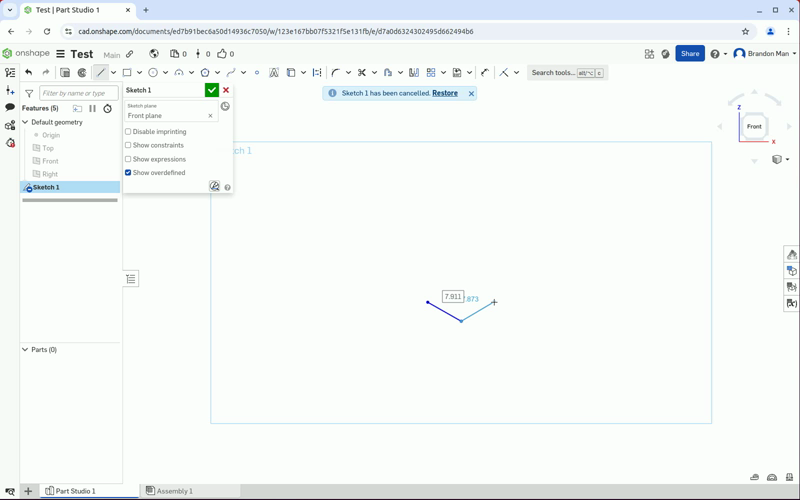
key_up(shift)
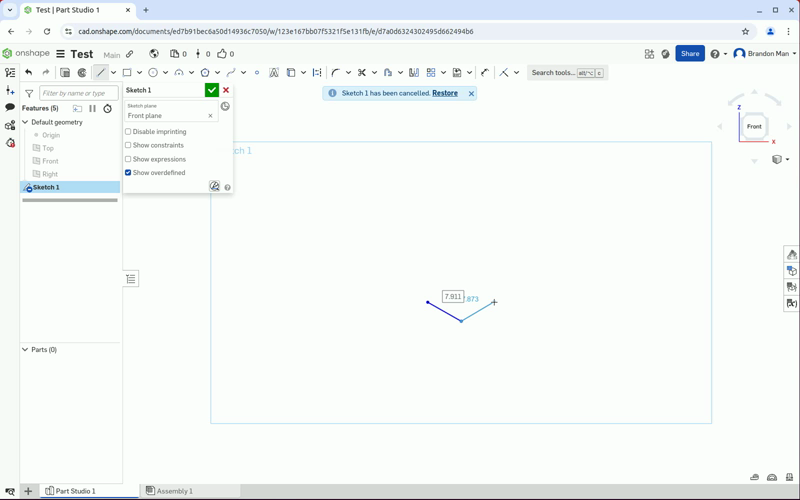
key_down(shift)
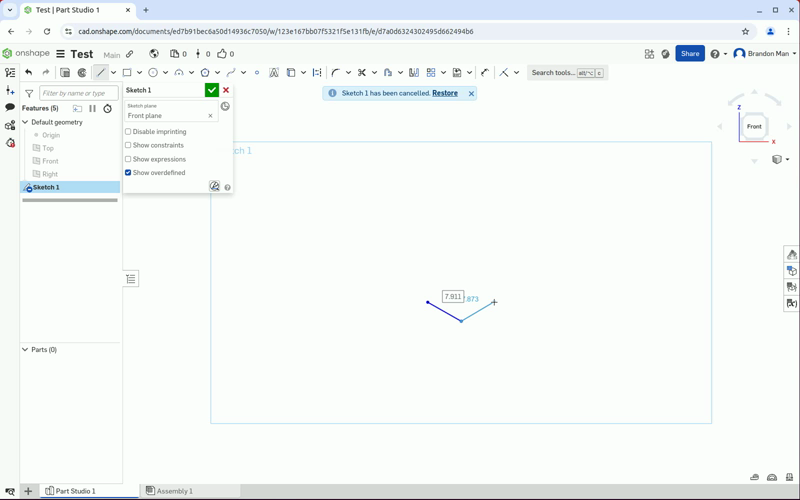
mouse_move(524, 301)
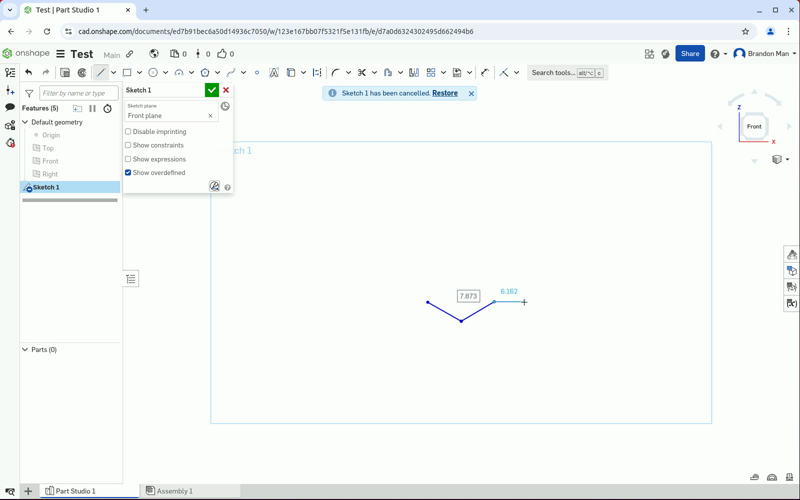
mouse_move(494, 263)
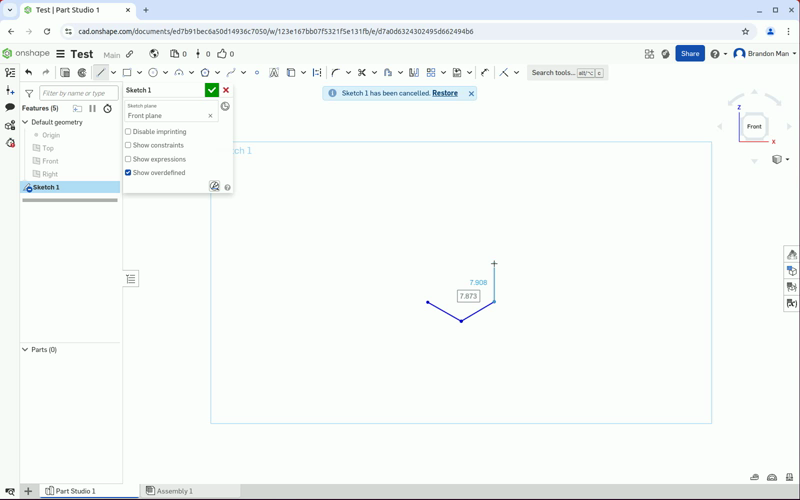
click(494, 263)
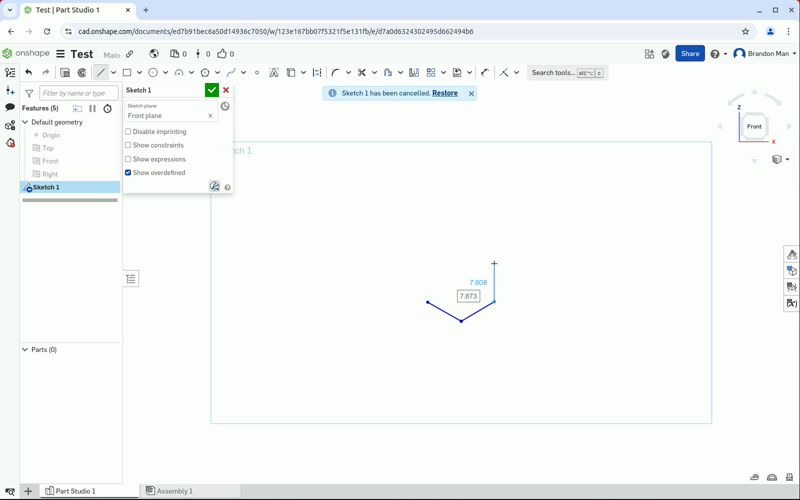
key_up(shift)
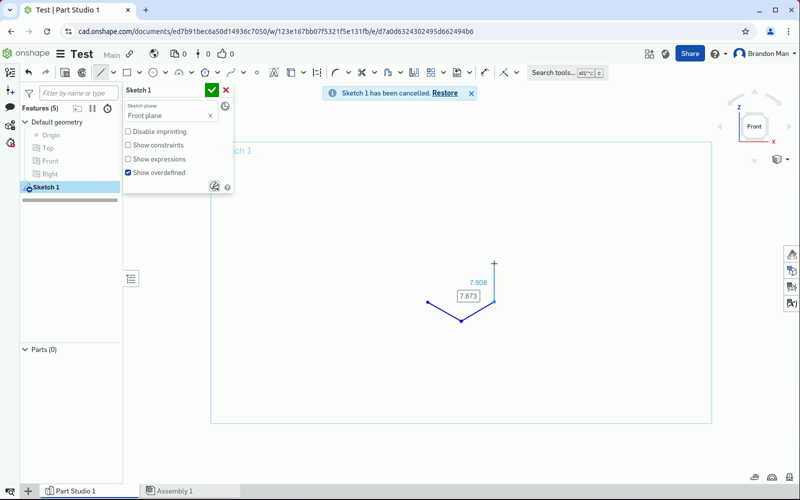
key_down(shift)
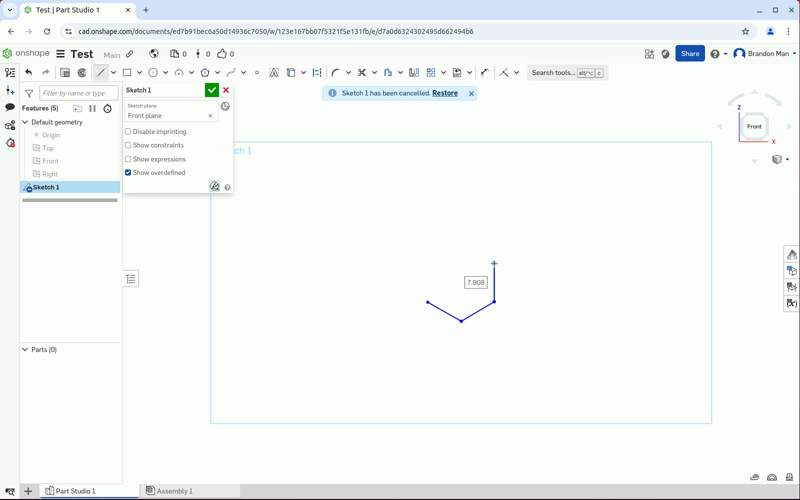
mouse_move(524, 263)
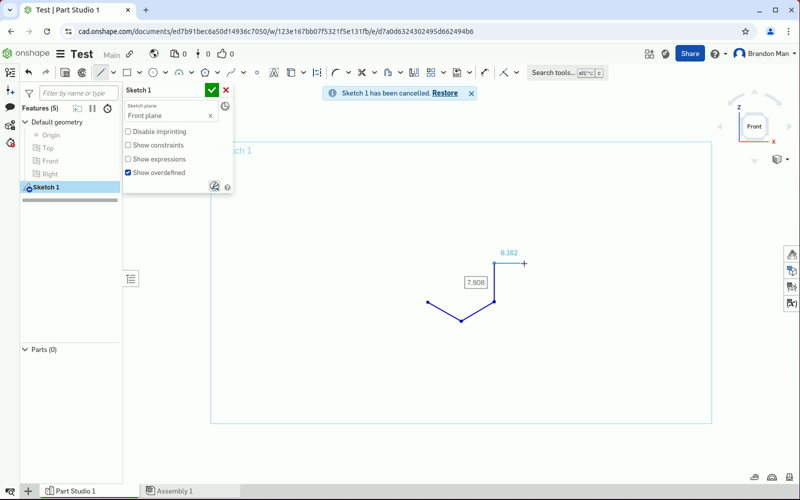
mouse_move(460, 244)
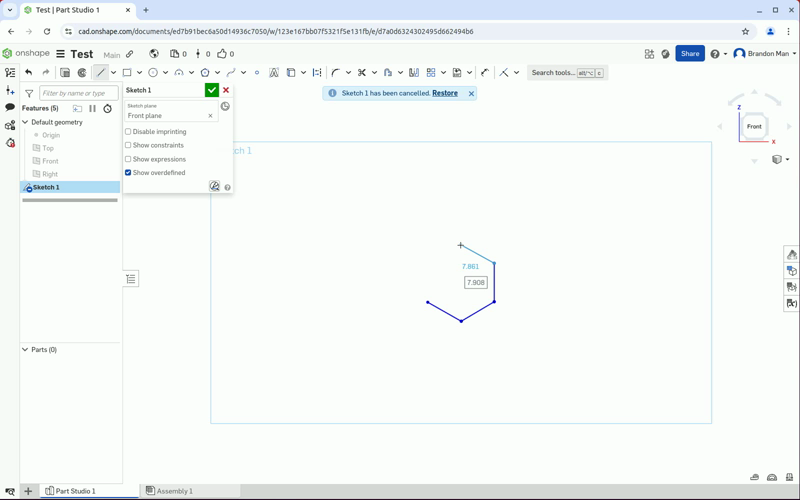
click(460, 244)
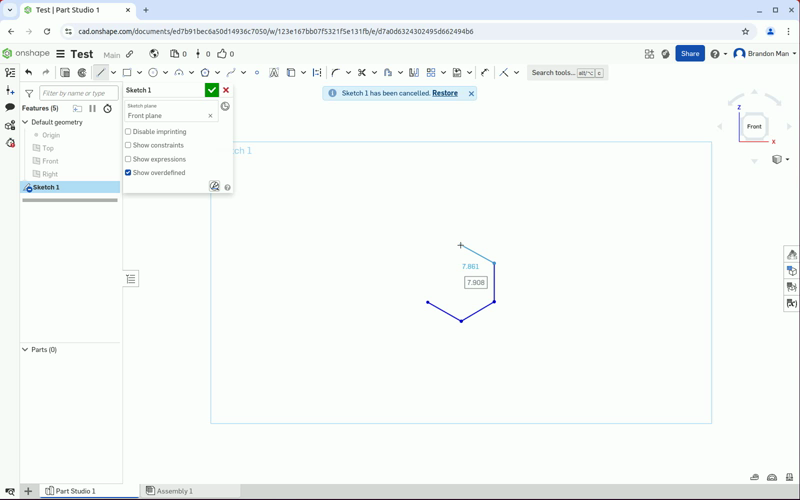
key_up(shift)
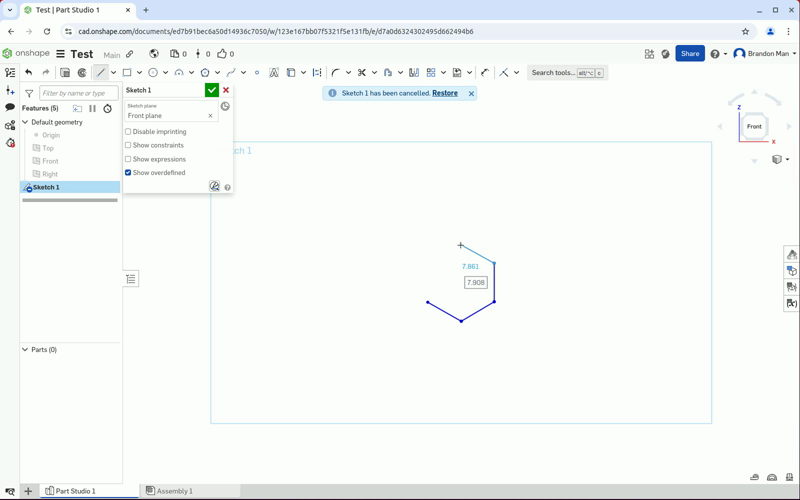
key_down(shift)
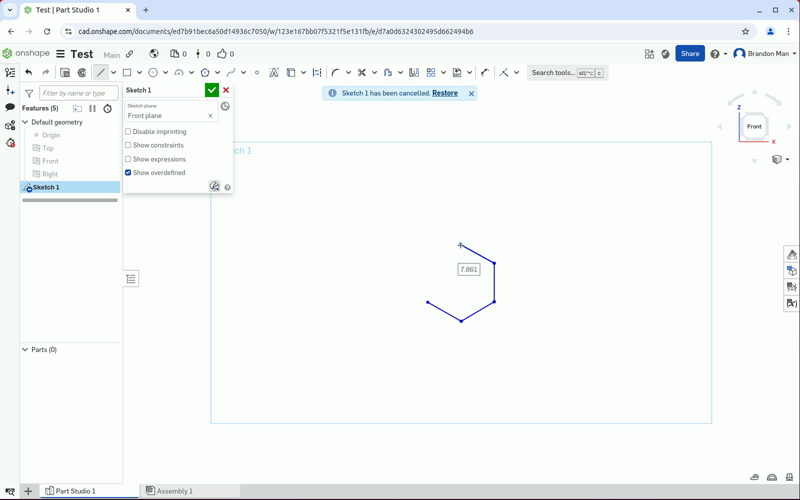
mouse_move(490, 244)
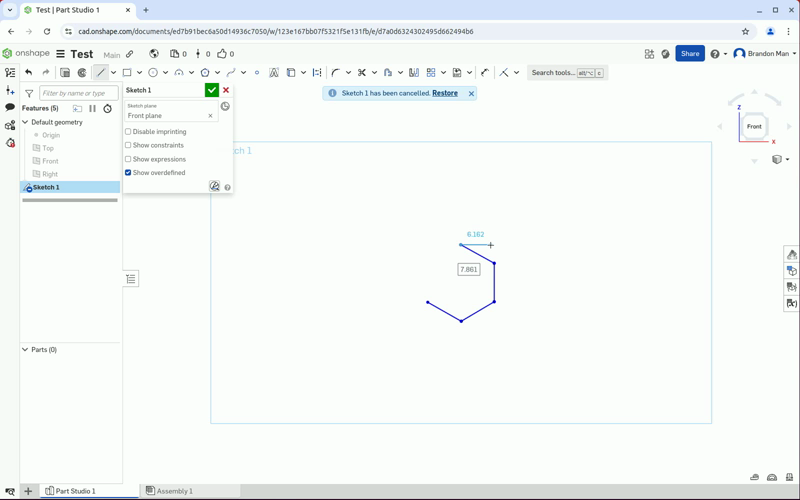
mouse_move(427, 264)
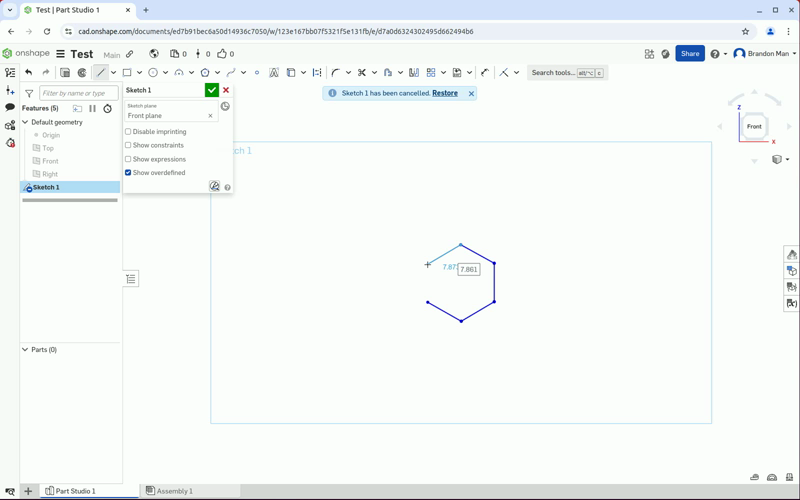
click(427, 264)
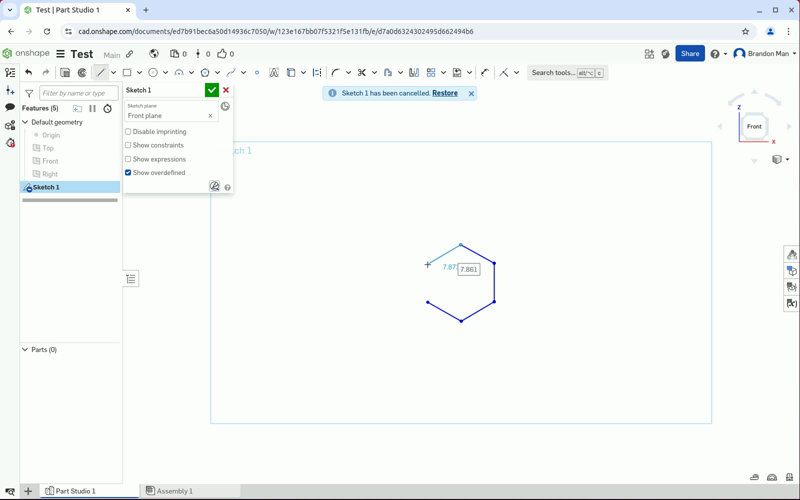
key_up(shift)
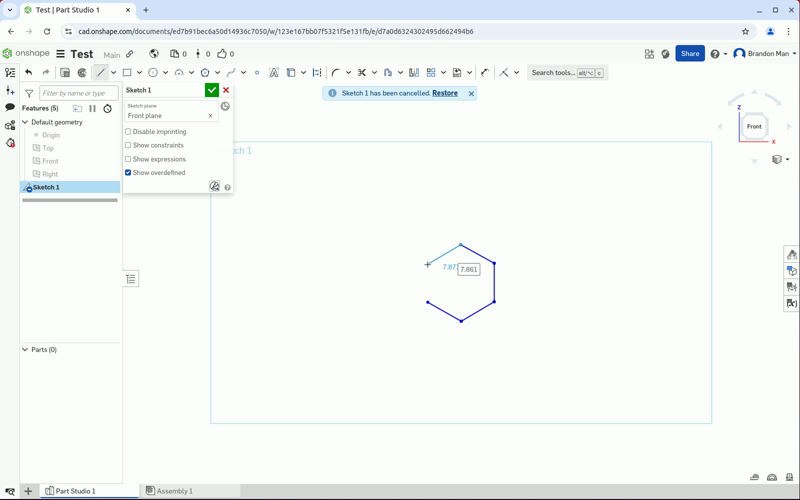
mouse_move(457, 264)
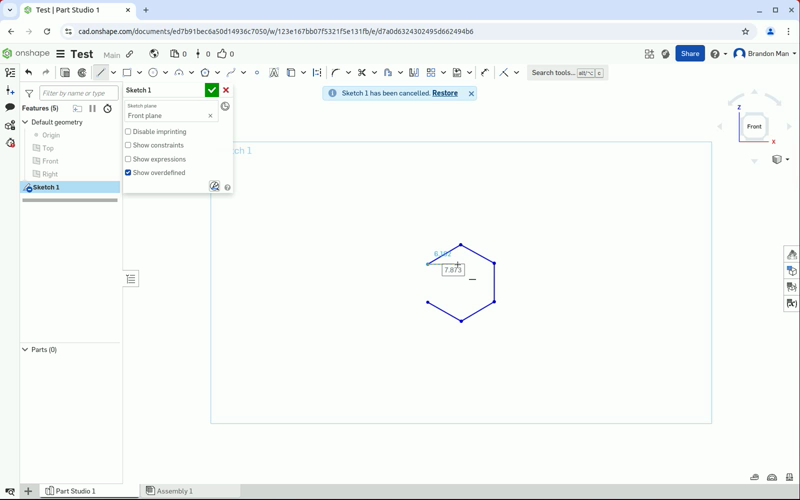
key_down(shift)
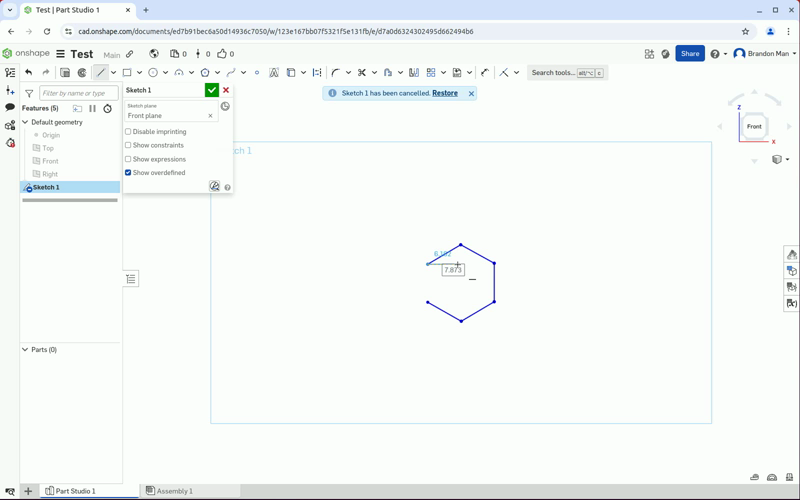
mouse_move(427, 302)
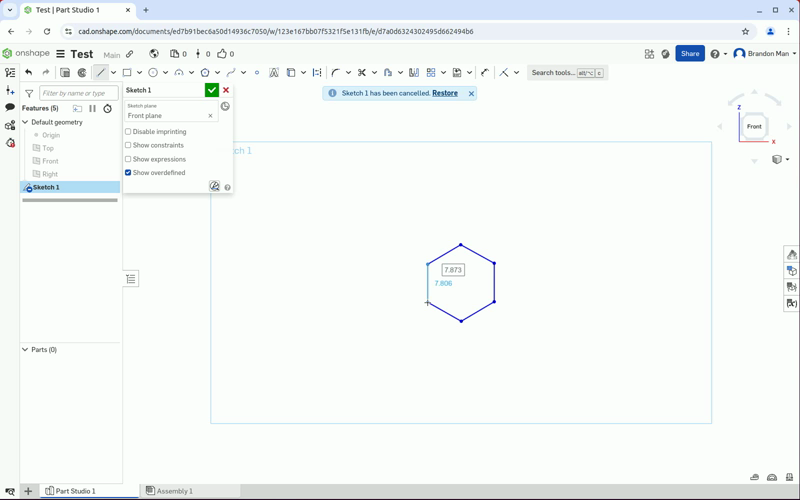
key_up(shift)
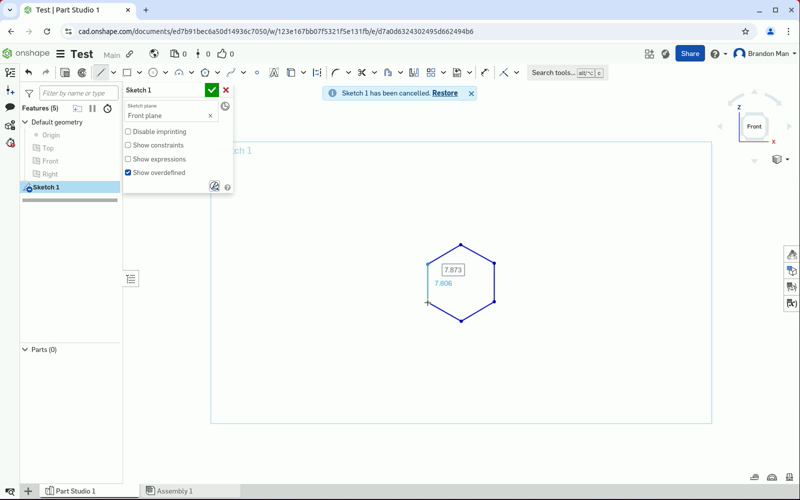
click(427, 302)
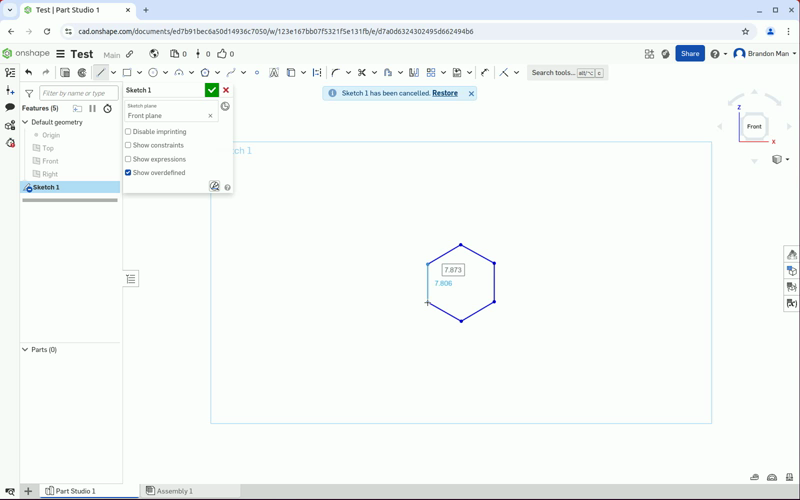
key(esc)
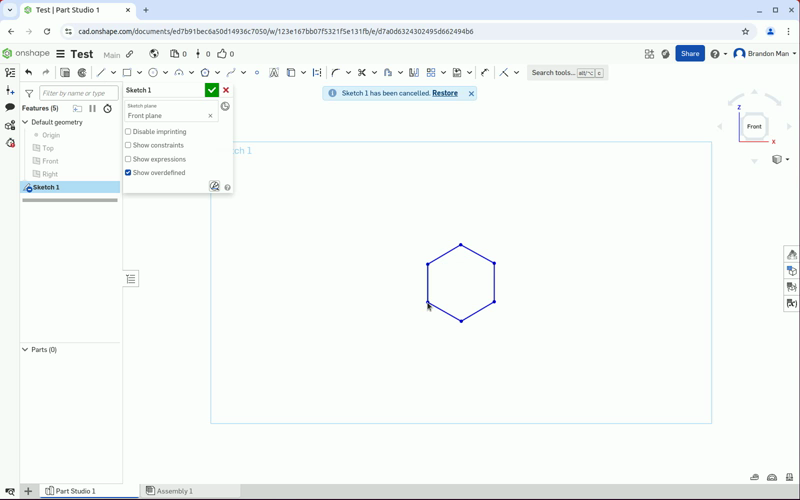
mouse_move(465, 263)
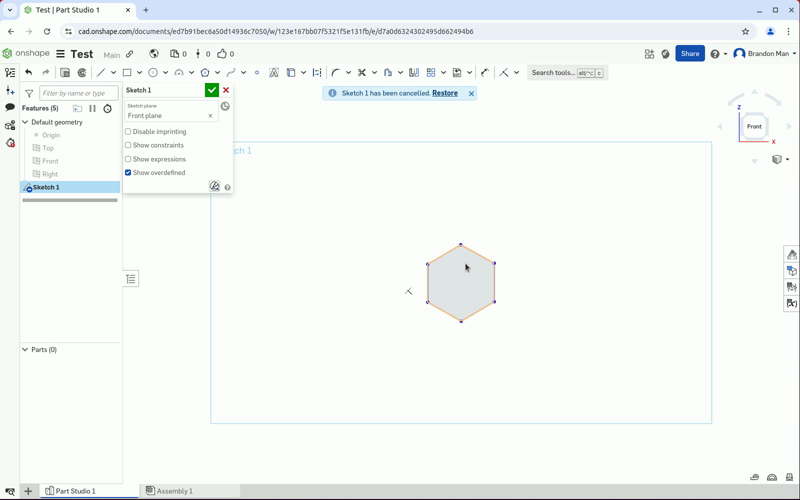
click(465, 263)
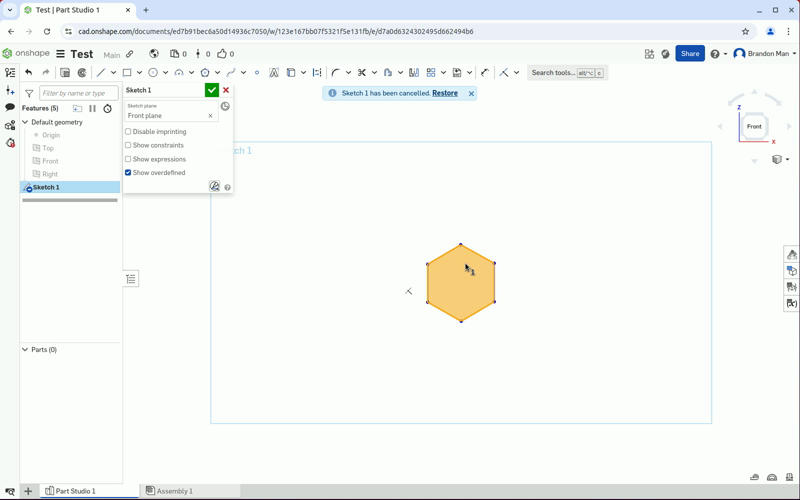
mouse_move(73, 352)
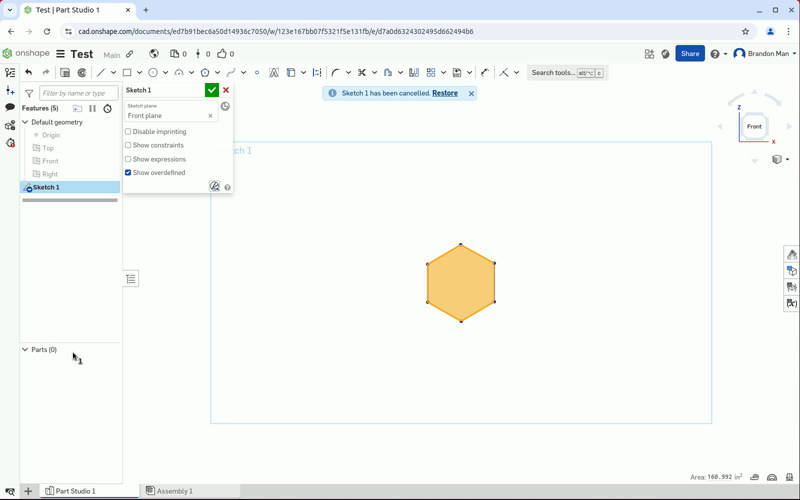
key(shift+y)
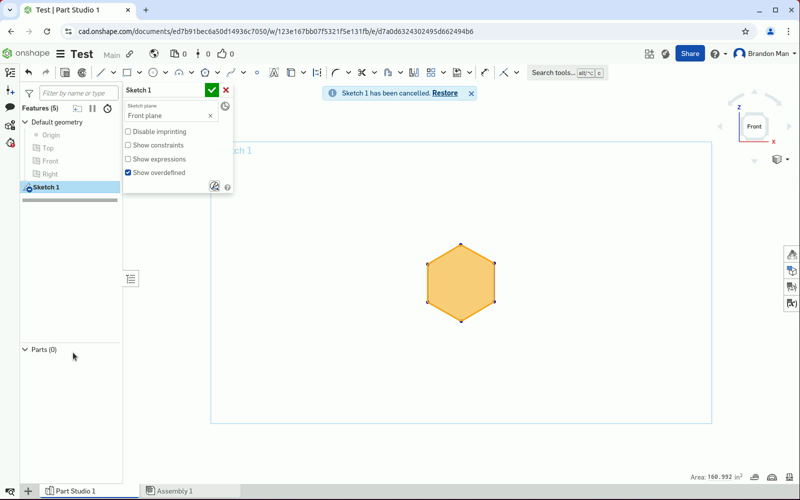
key(shift+e)
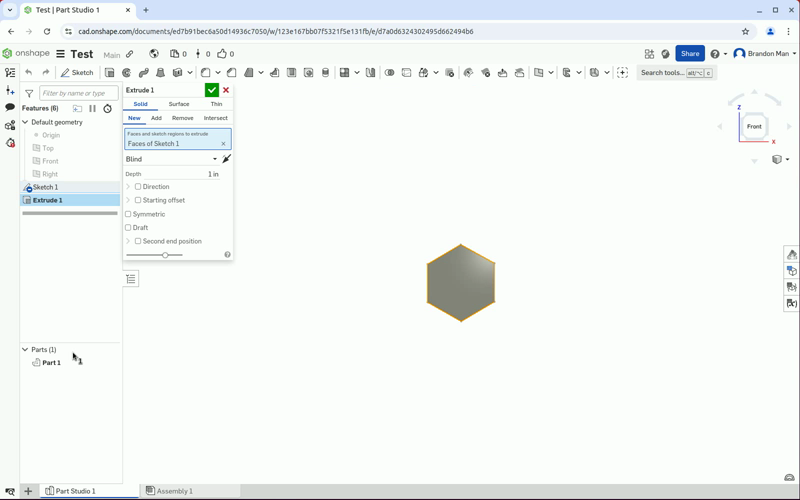
mouse_move(143, 106)
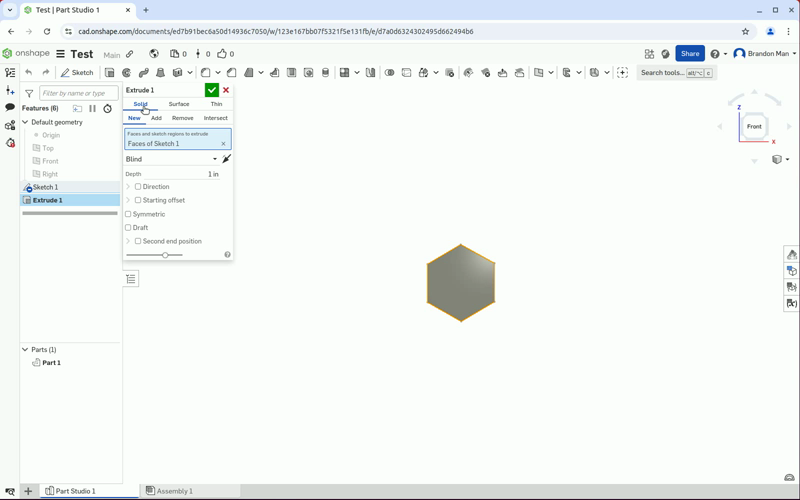
click(143, 106)
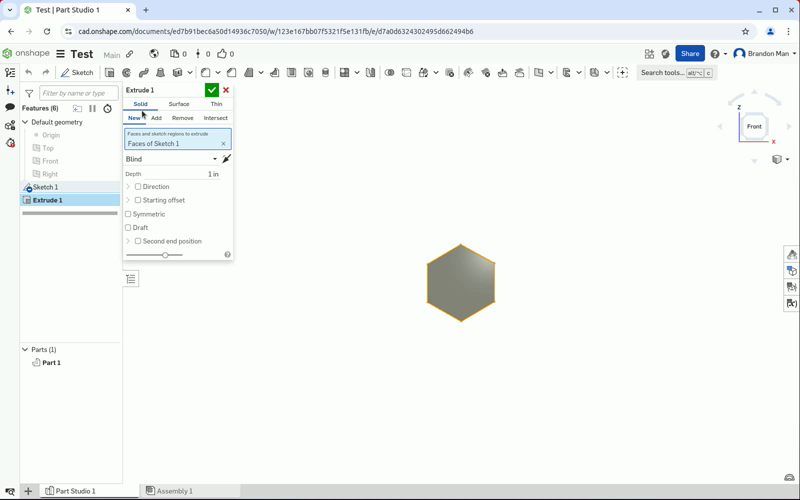
mouse_move(137, 120)
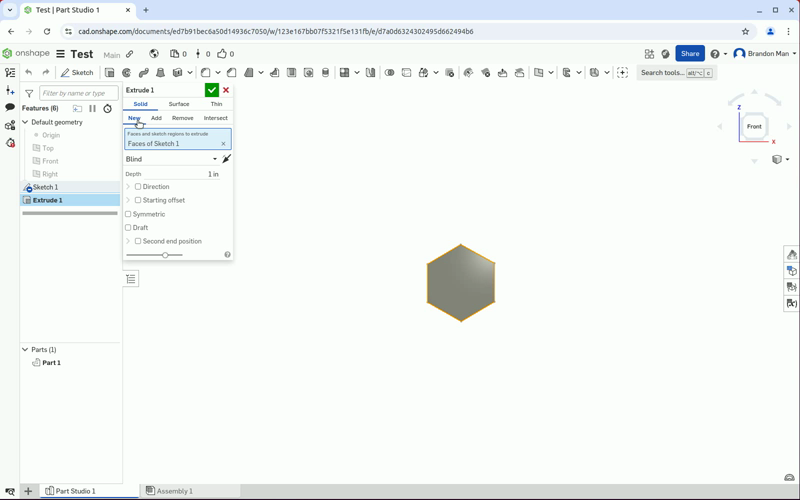
click(137, 120)
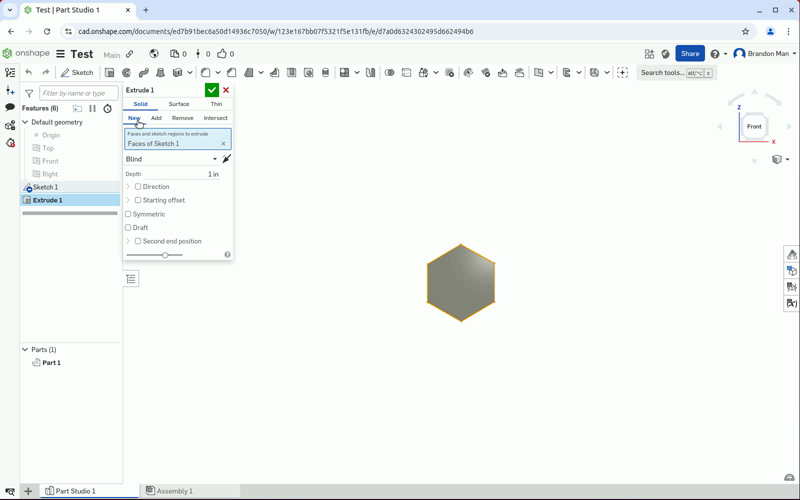
key(tab, 4)
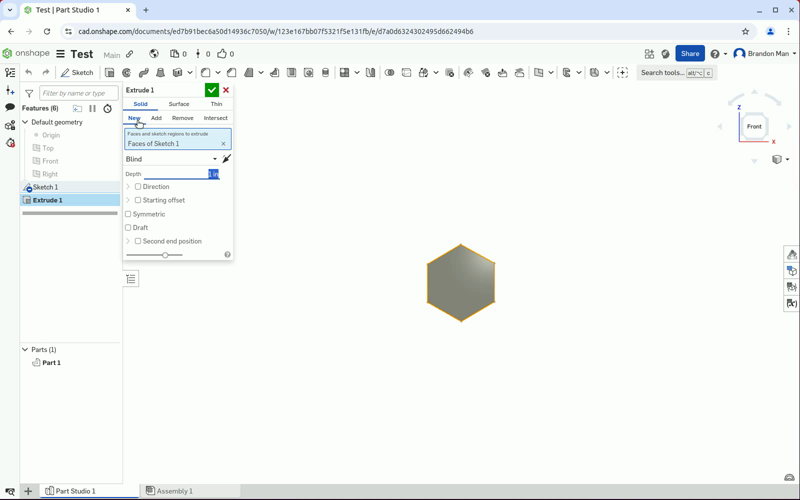
text(3.851)
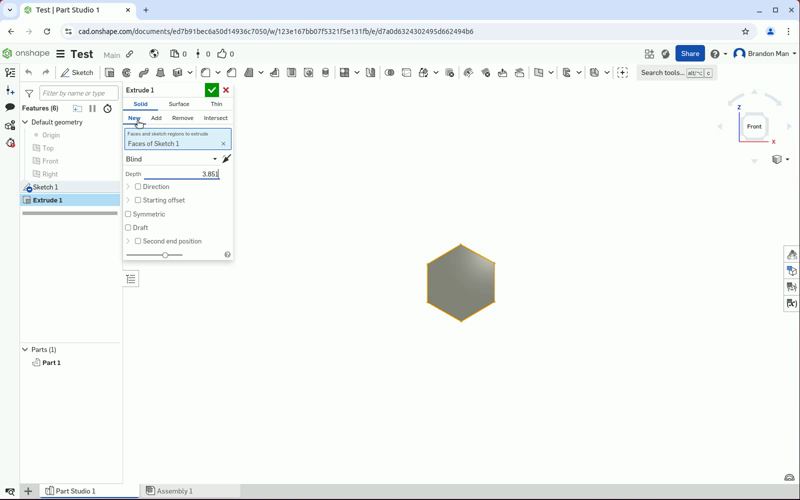
key(enter)
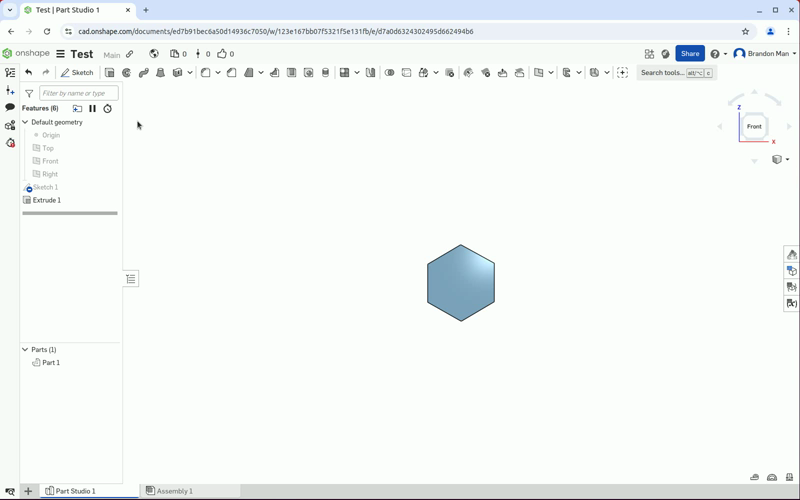
key(shift+h)
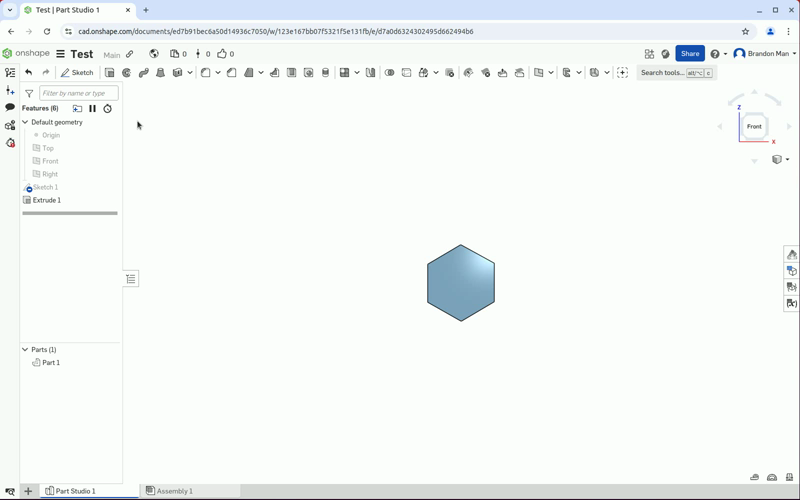
key(shift+h)
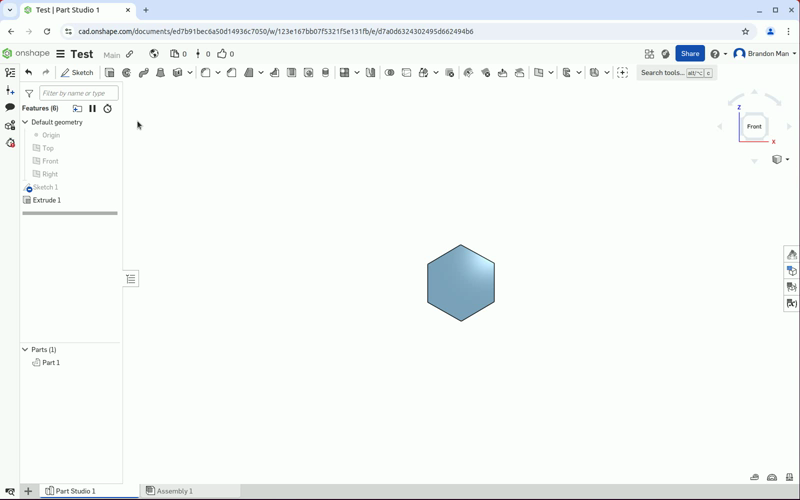
mouse_move(73, 189)
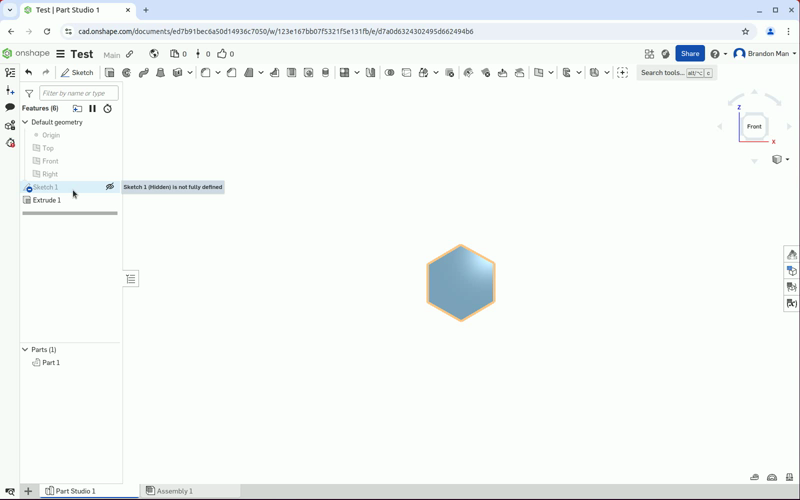
click(73, 189)
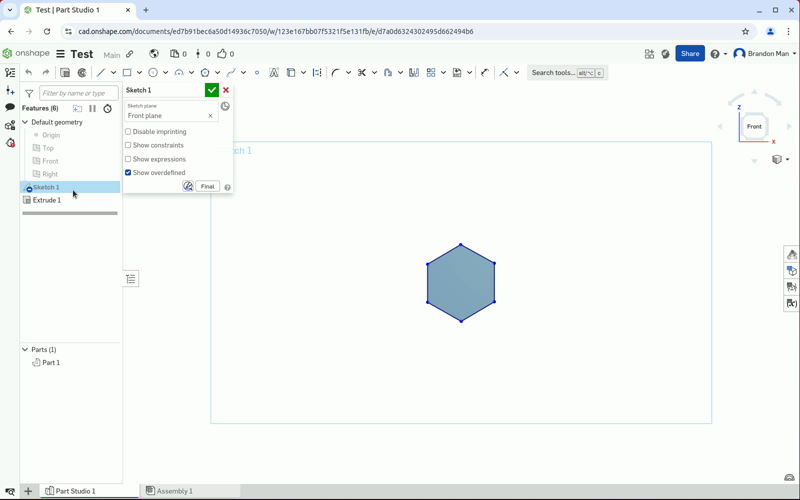
mouse_move(229, 92)
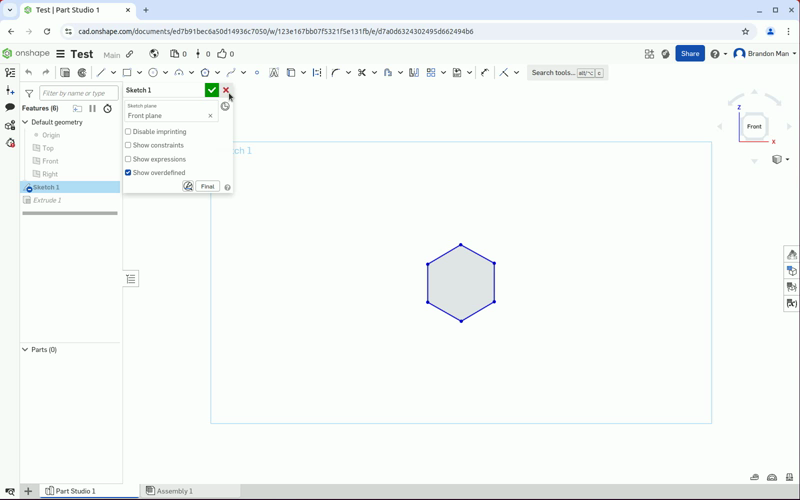
click(229, 92)
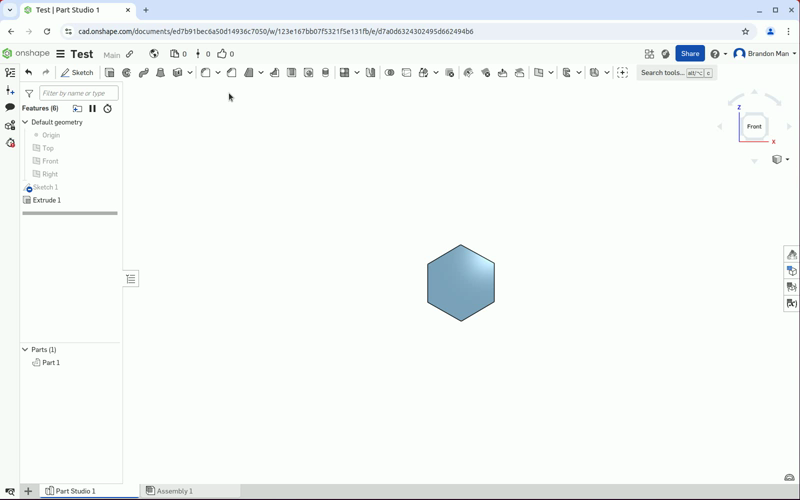
mouse_move(541, 75)
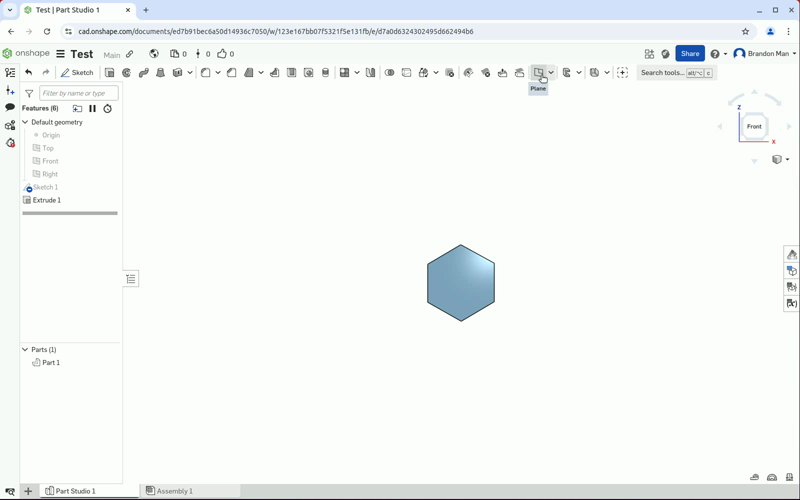
click(541, 75)
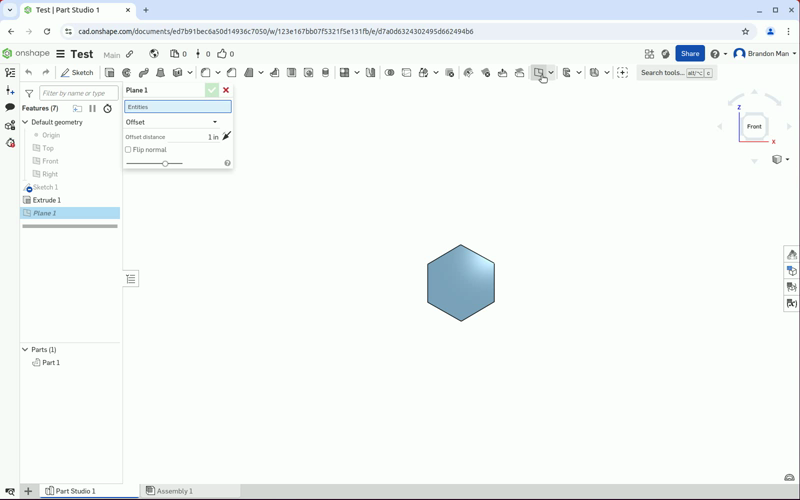
mouse_move(73, 163)
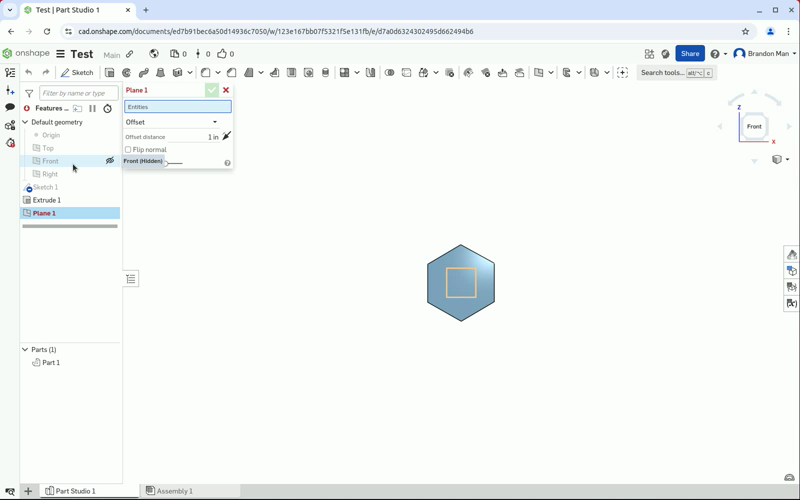
click(73, 163)
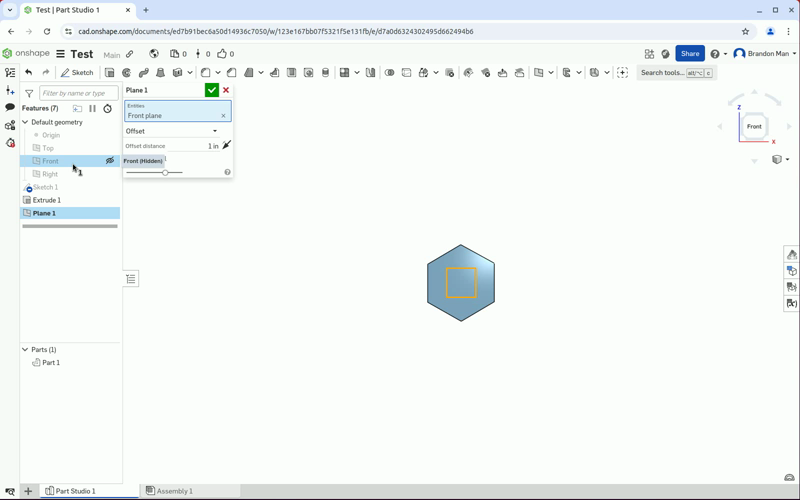
key(tab, 2)
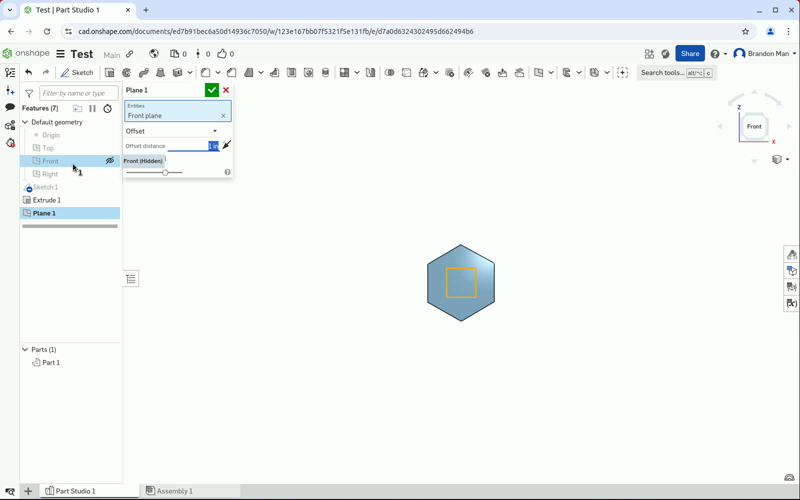
text(3.851)
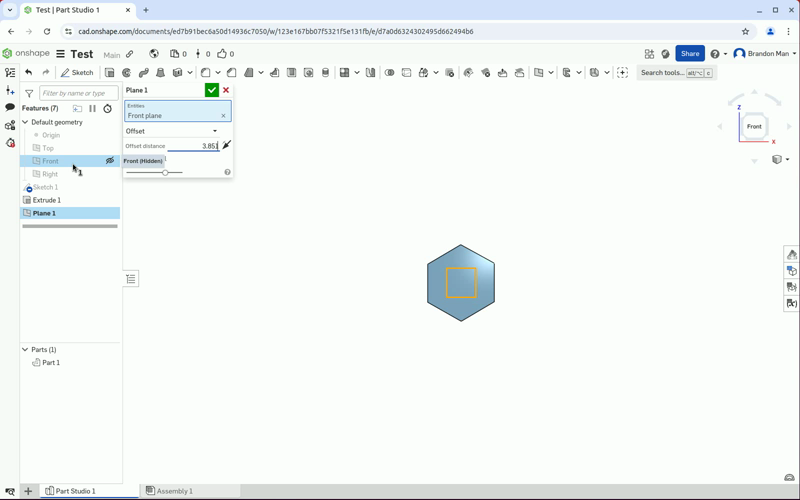
key(enter, 2)
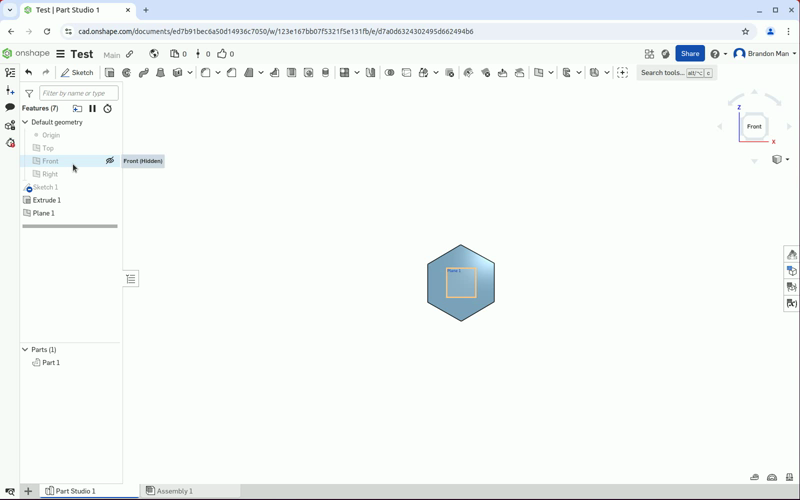
key(shift+s)
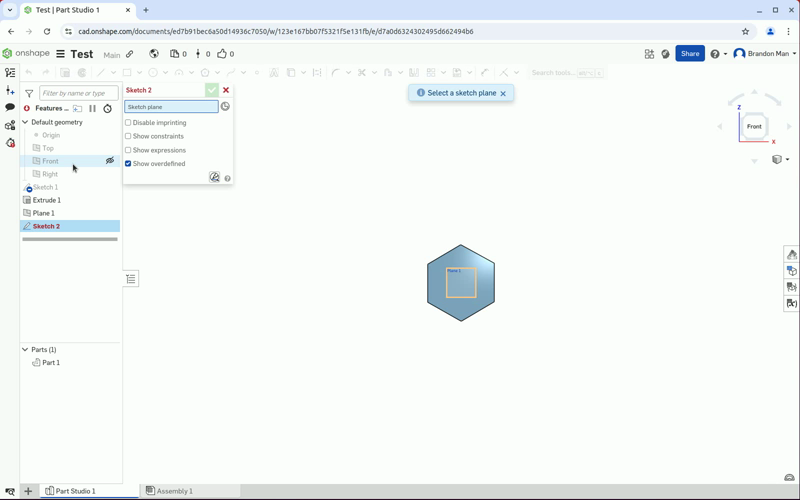
mouse_move(73, 215)
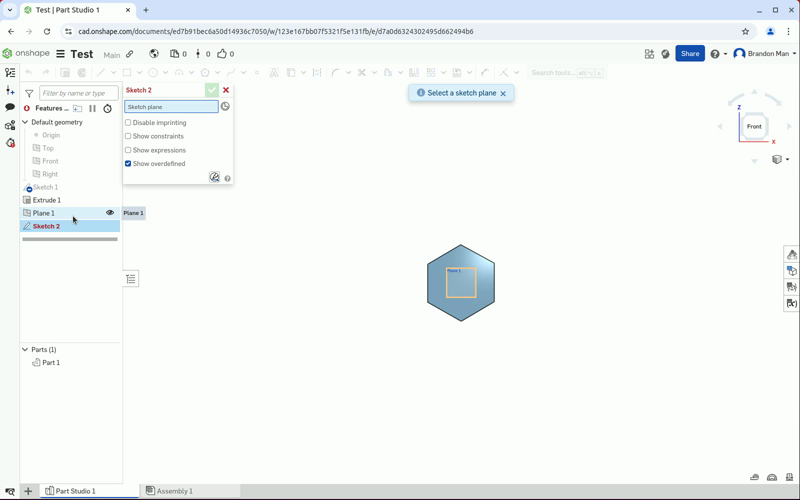
click(73, 215)
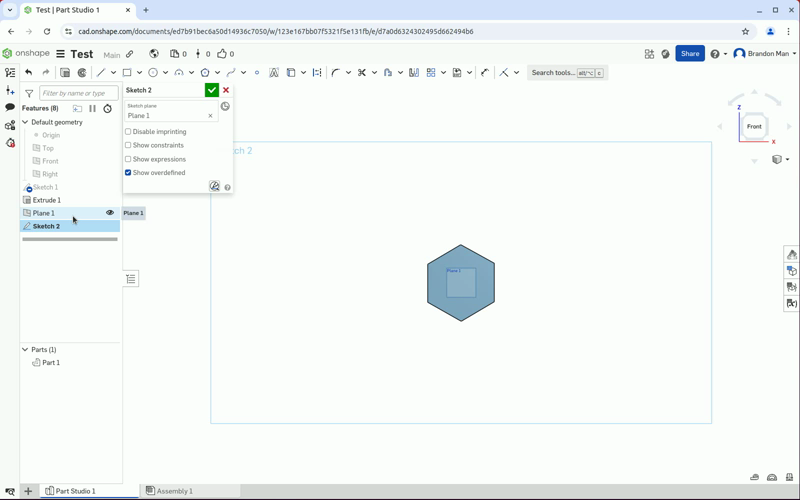
mouse_move(73, 352)
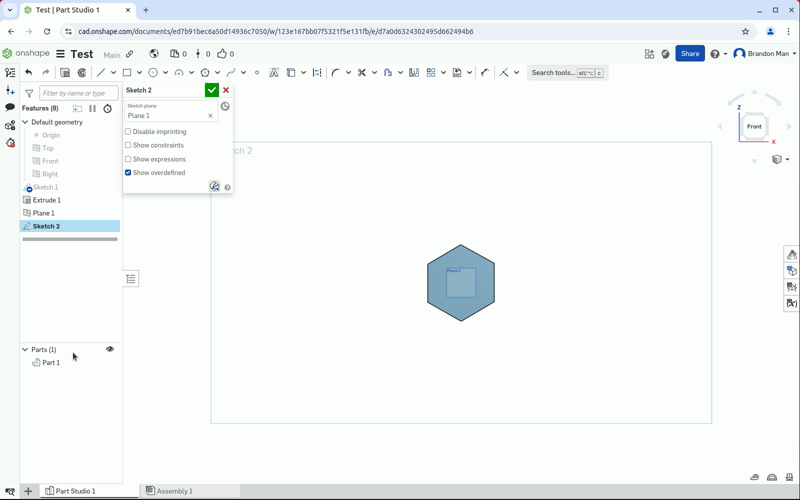
key(y)
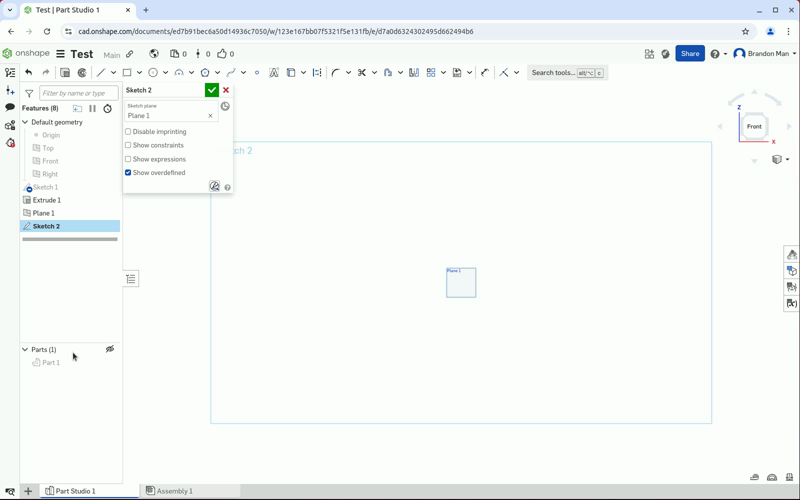
key(c)
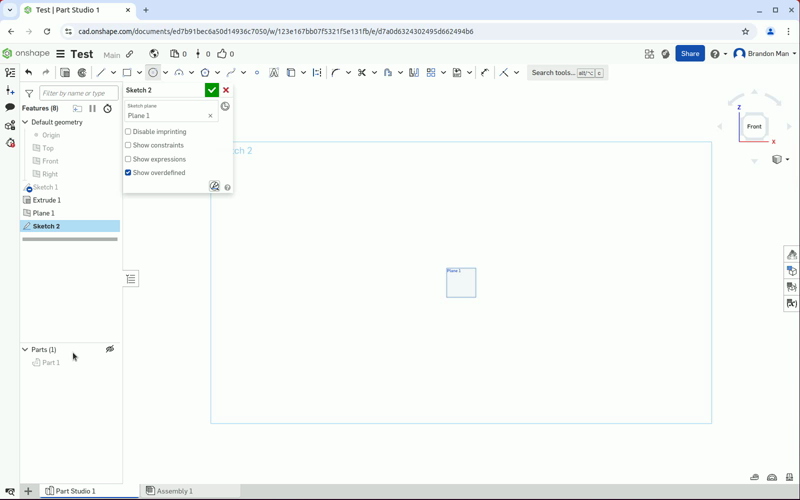
key_down(shift)
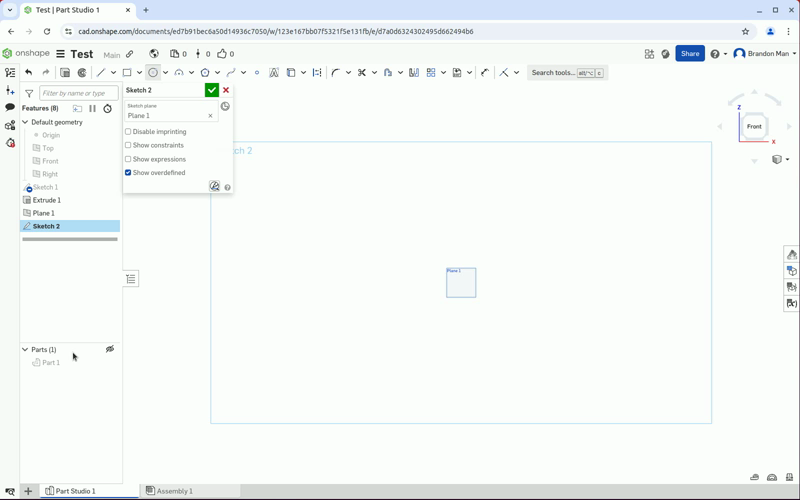
mouse_move(461, 282)
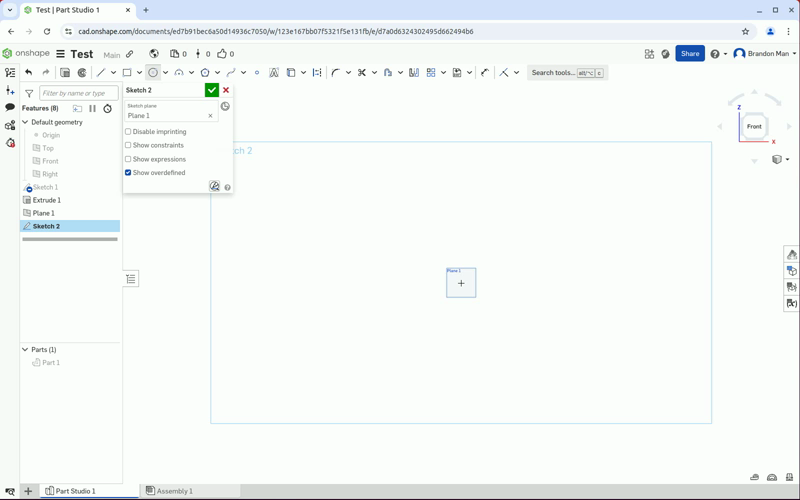
click(461, 282)
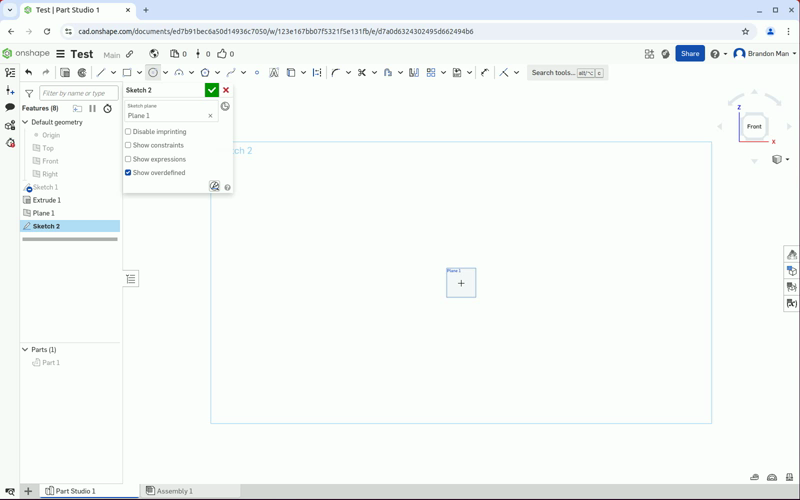
key_up(shift)
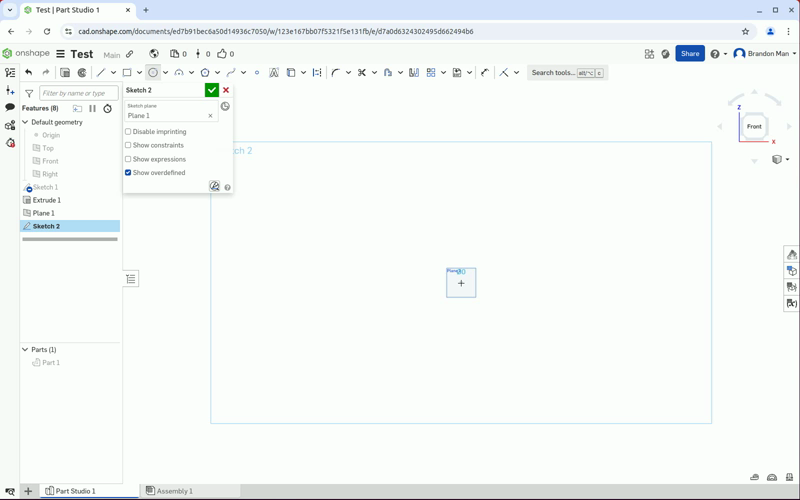
mouse_move(480, 282)
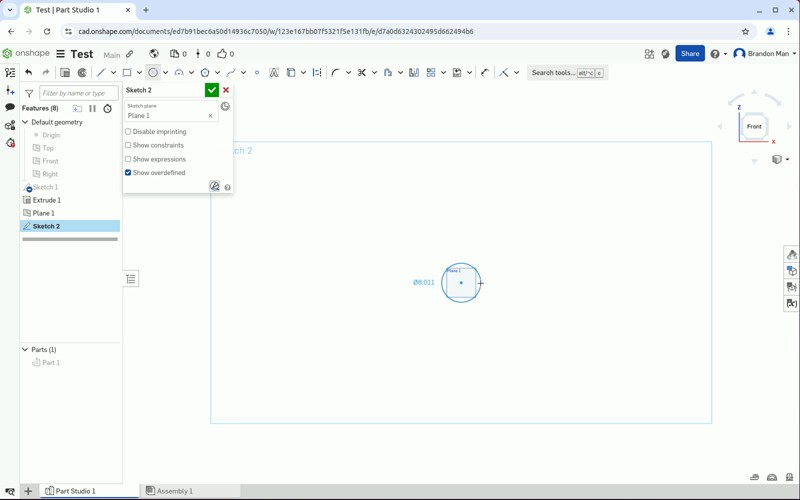
click(480, 282)
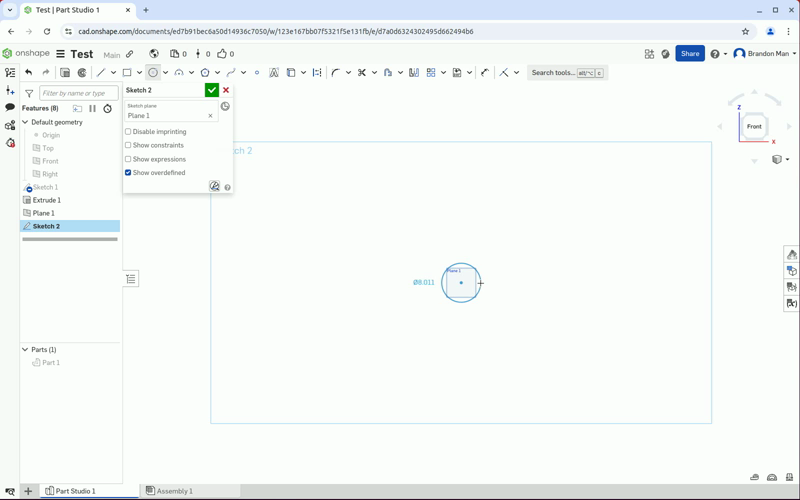
key(esc)
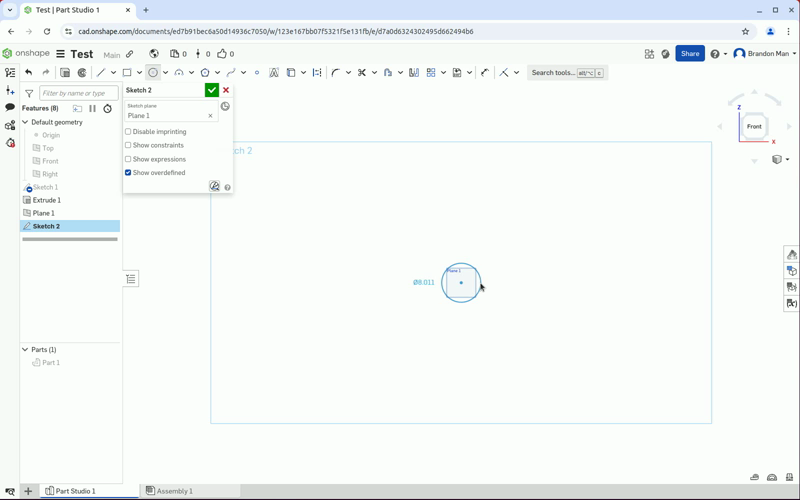
mouse_move(447, 285)
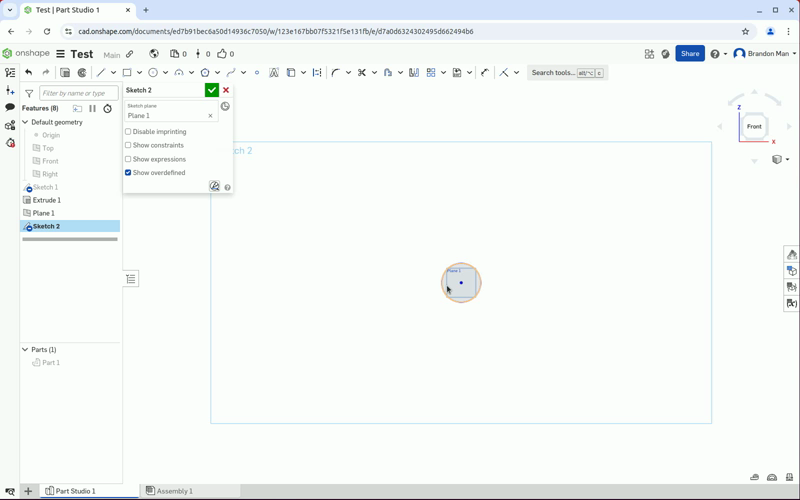
scroll(6)
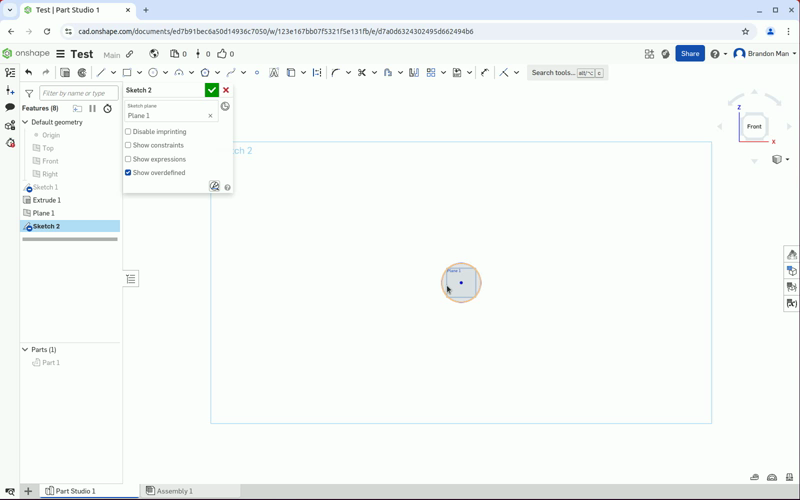
scroll(6)
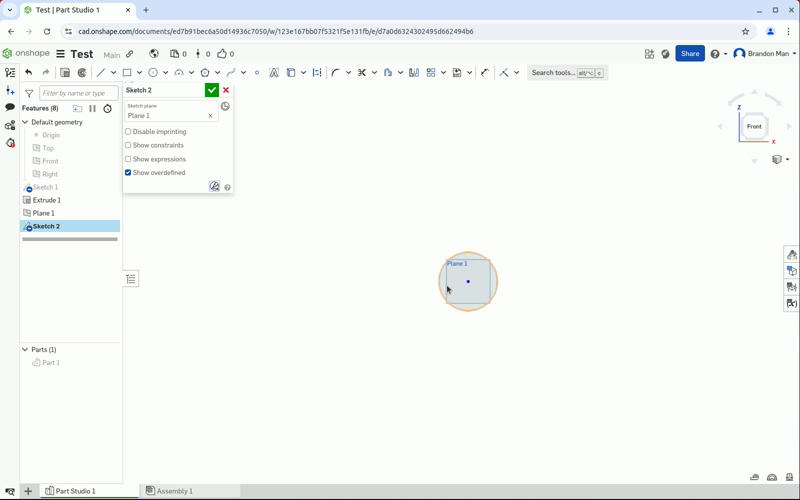
scroll(6)
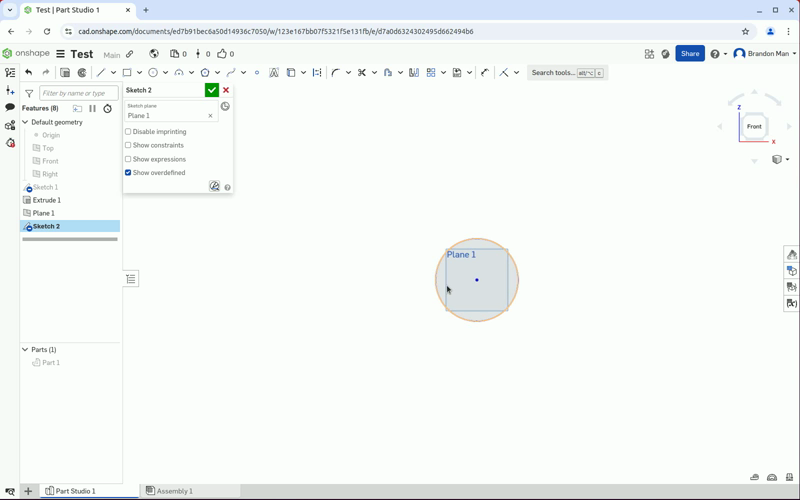
scroll(6)
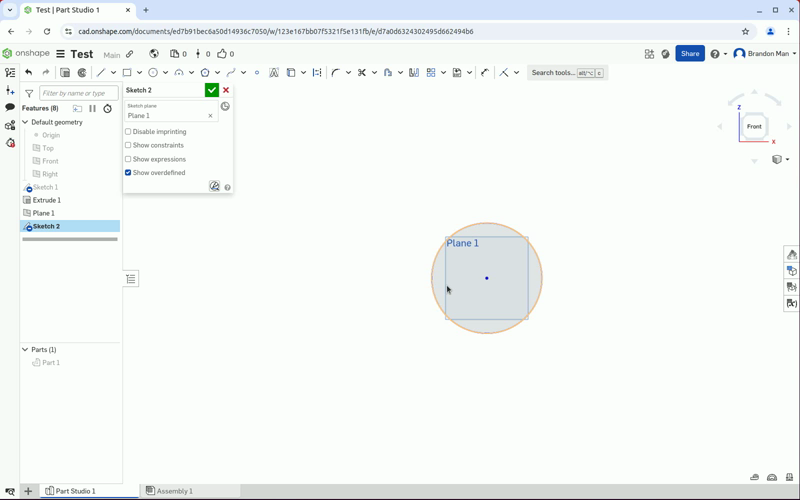
scroll(6)
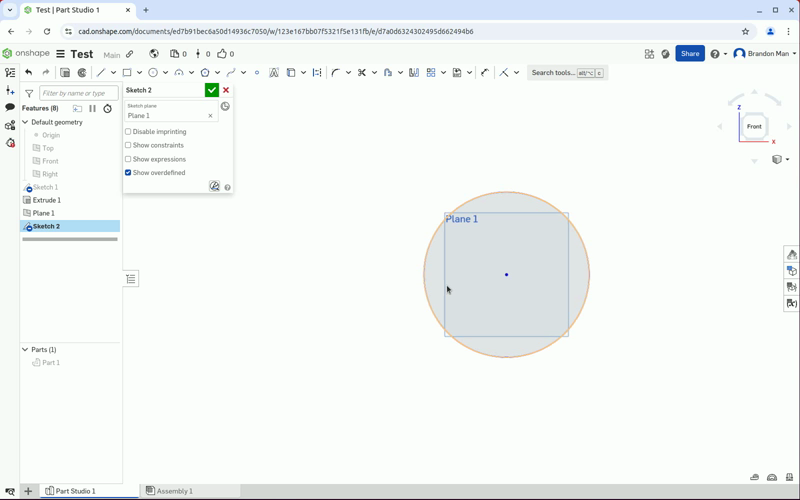
scroll(6)
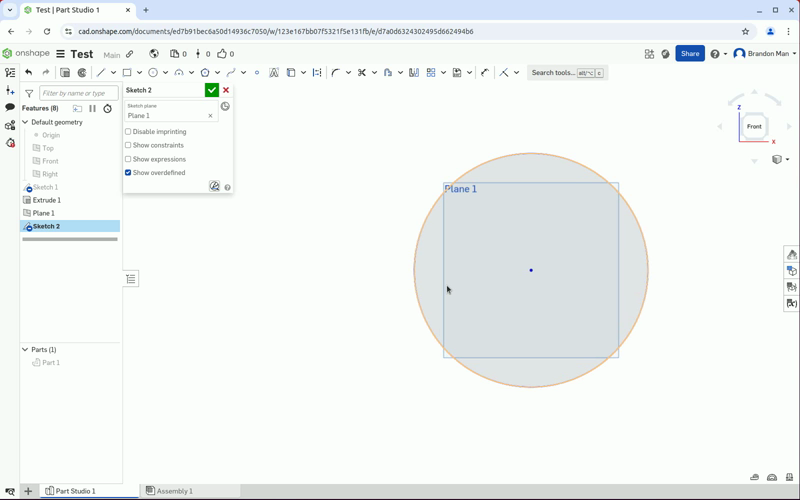
scroll(6)
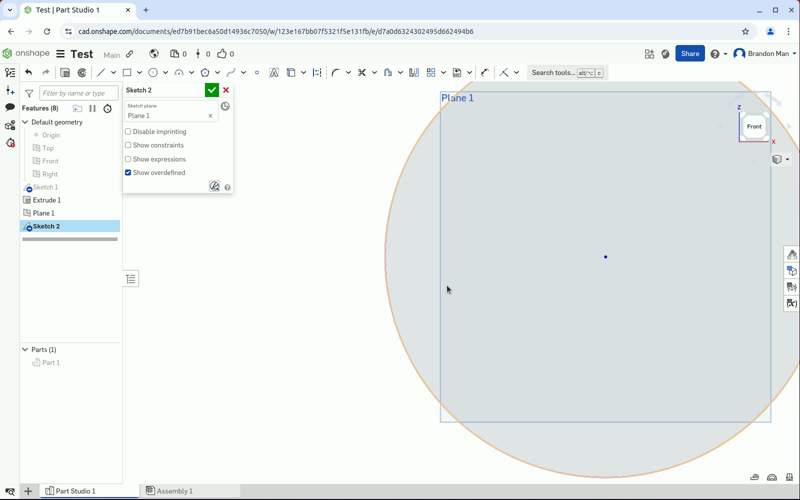
click(447, 285)
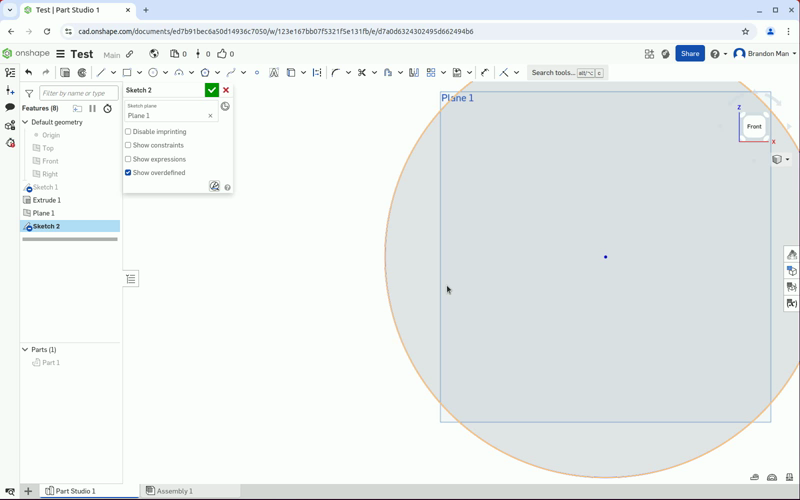
scroll(-6)
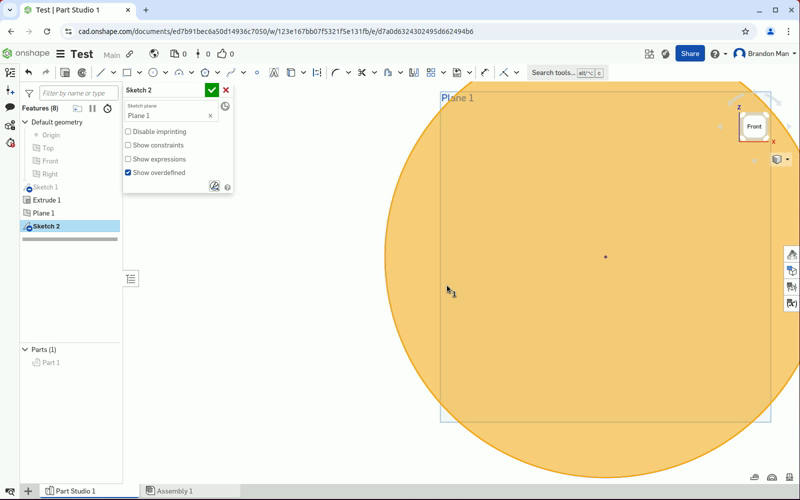
scroll(-6)
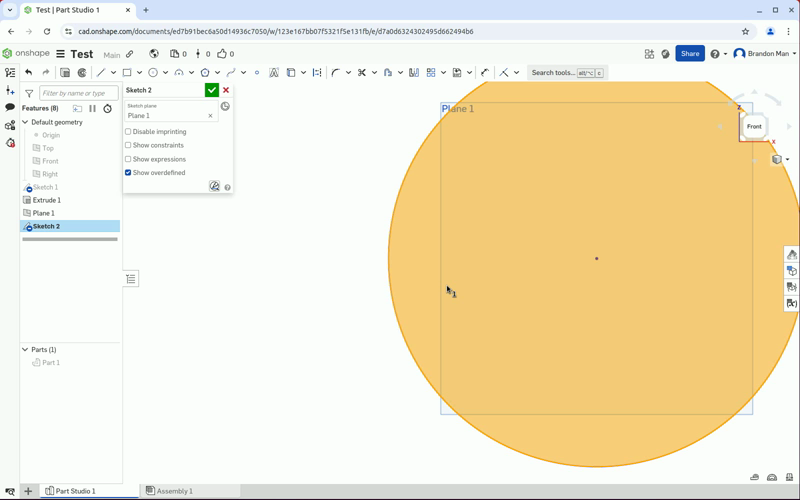
scroll(-6)
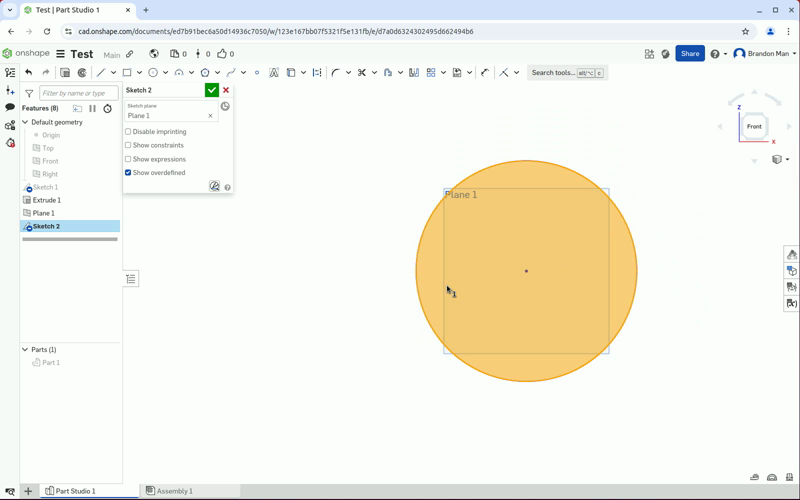
scroll(-6)
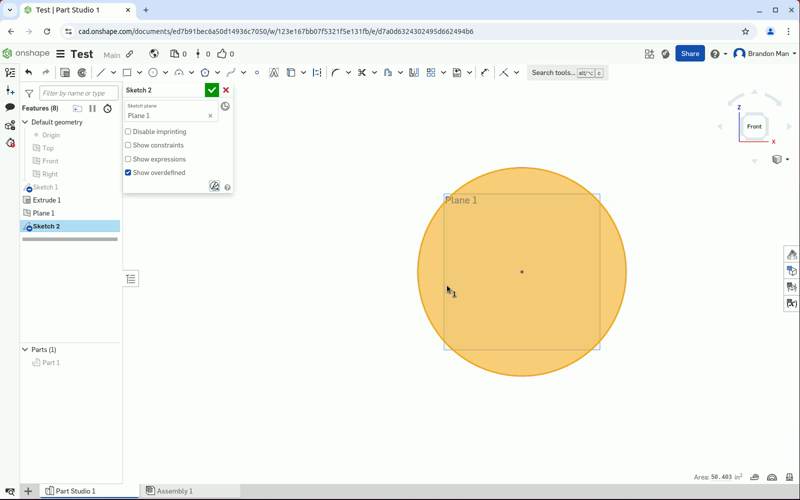
scroll(-6)
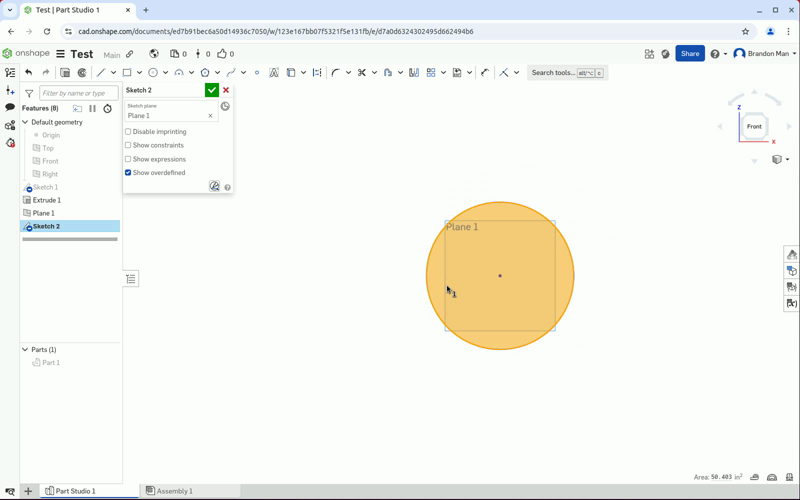
scroll(-6)
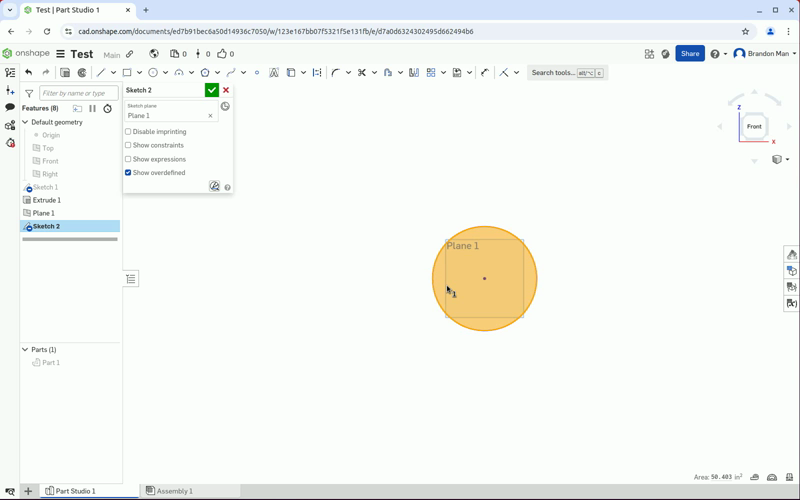
scroll(-6)
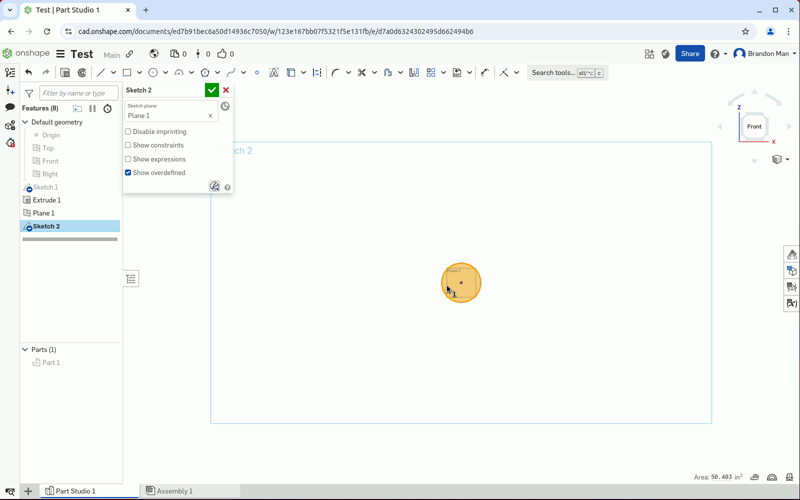
mouse_move(73, 352)
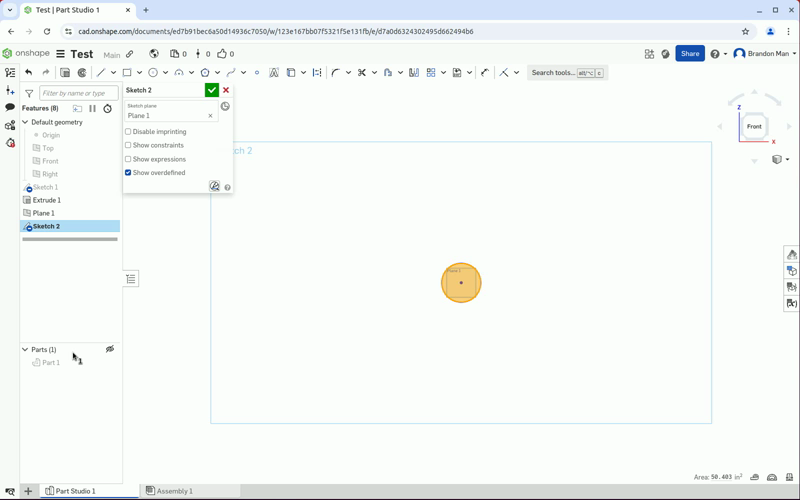
key(shift+y)
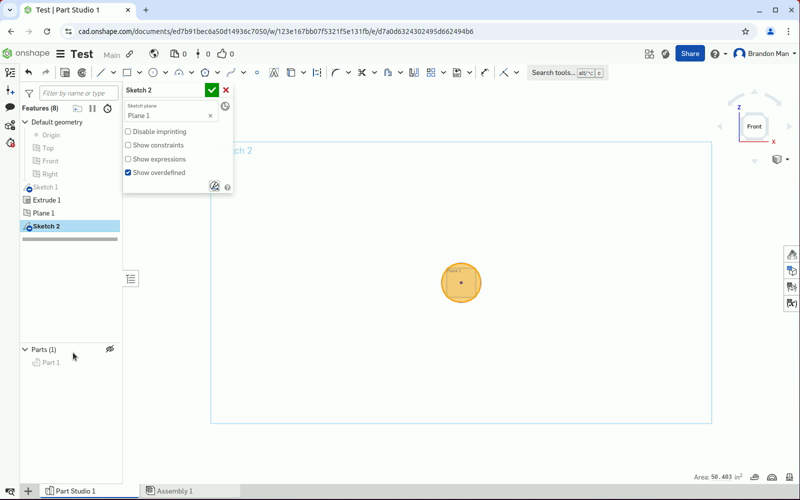
key(shift+e)
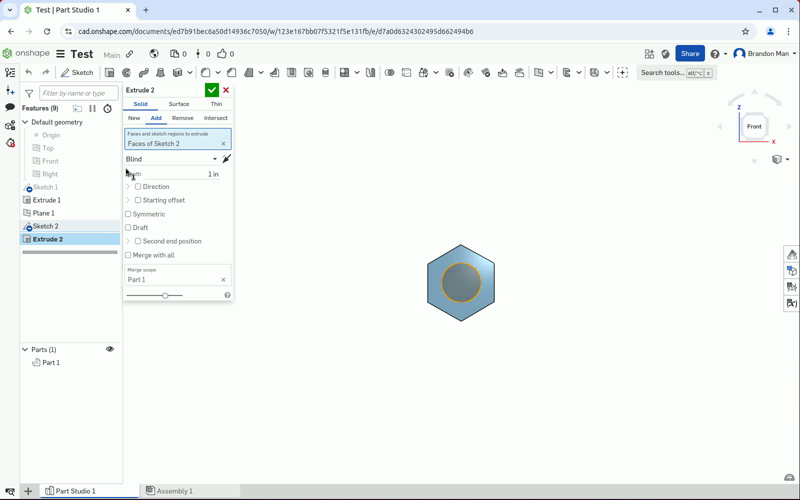
mouse_move(143, 106)
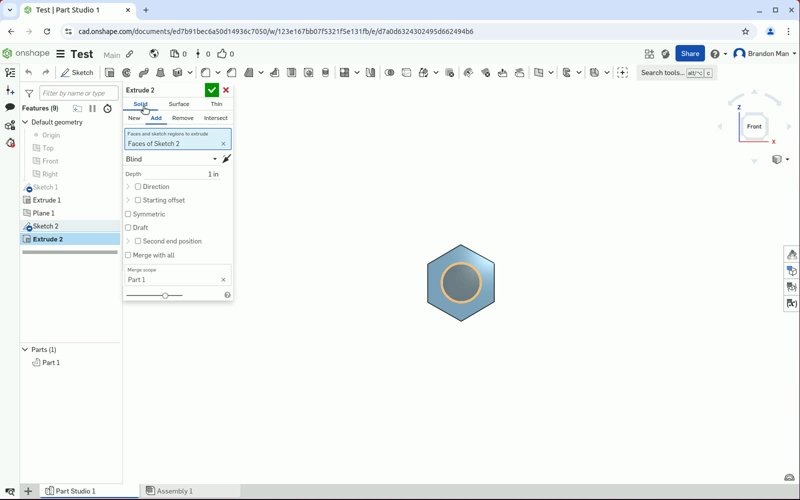
click(143, 106)
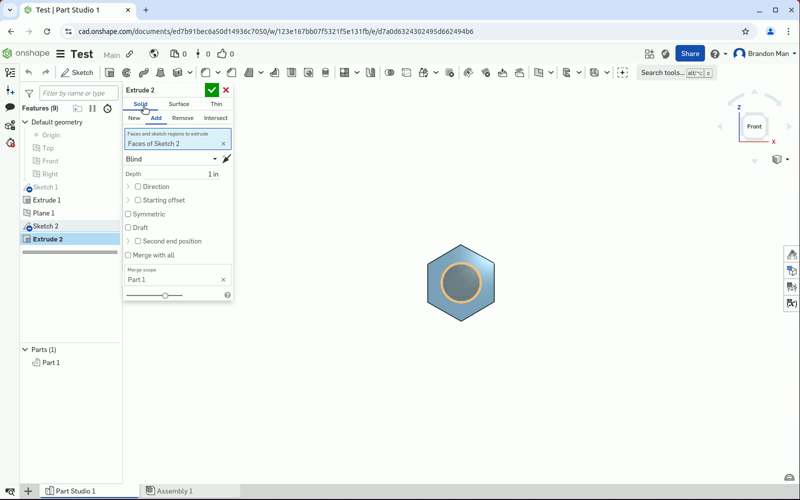
mouse_move(137, 120)
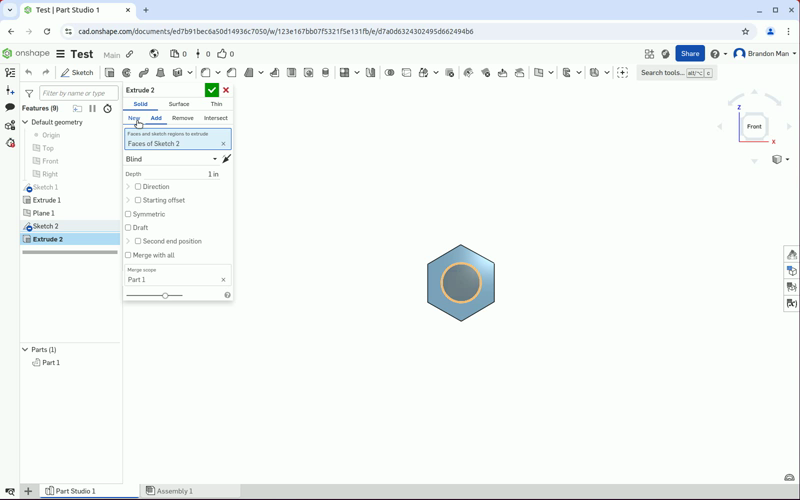
click(137, 120)
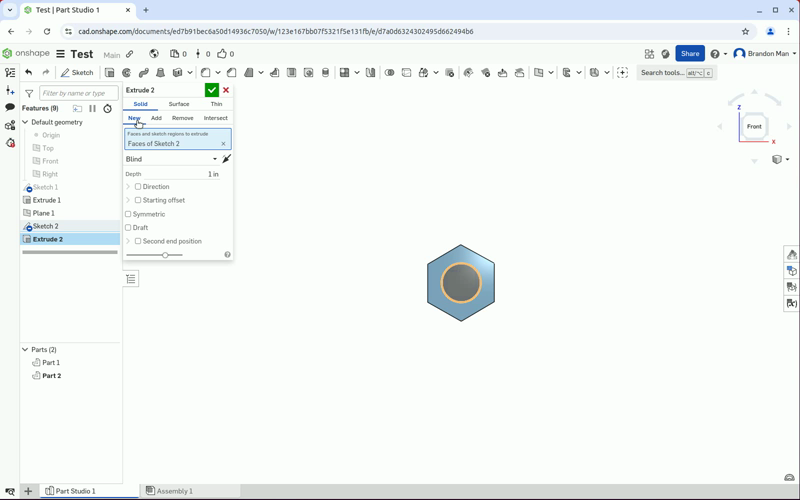
key(tab, 4)
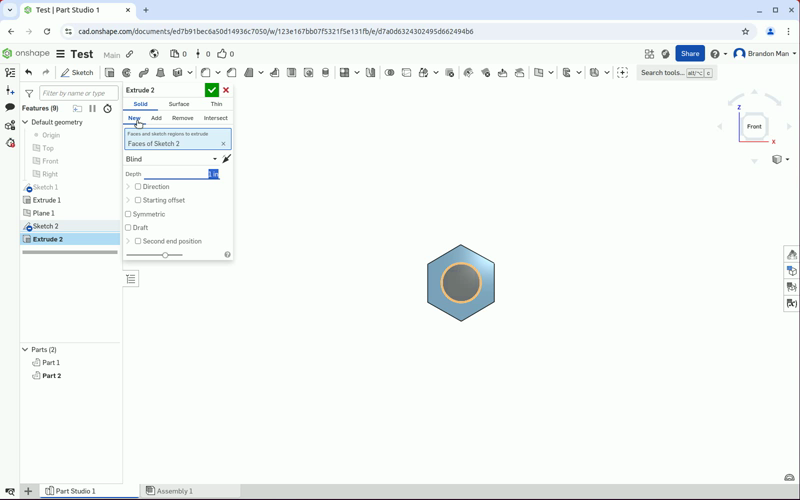
text(19.257)
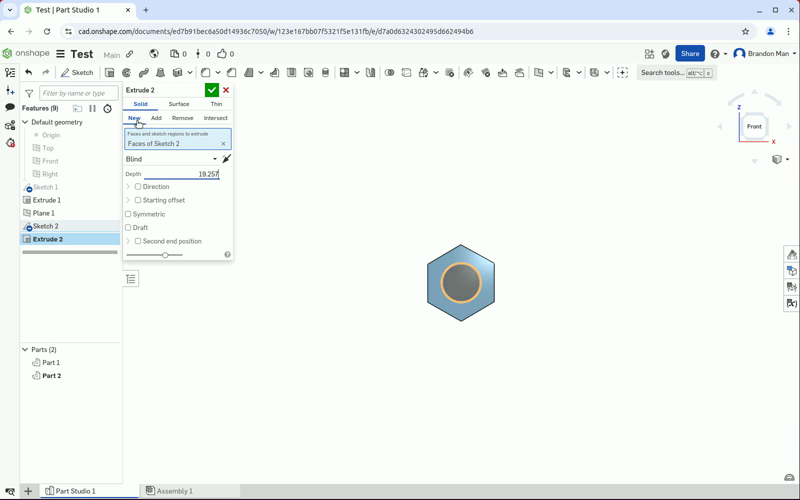
key(enter)
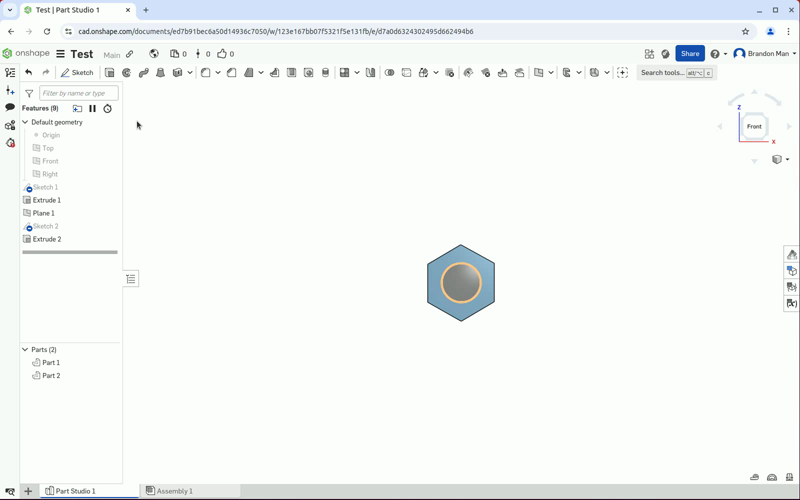
key(shift+h)
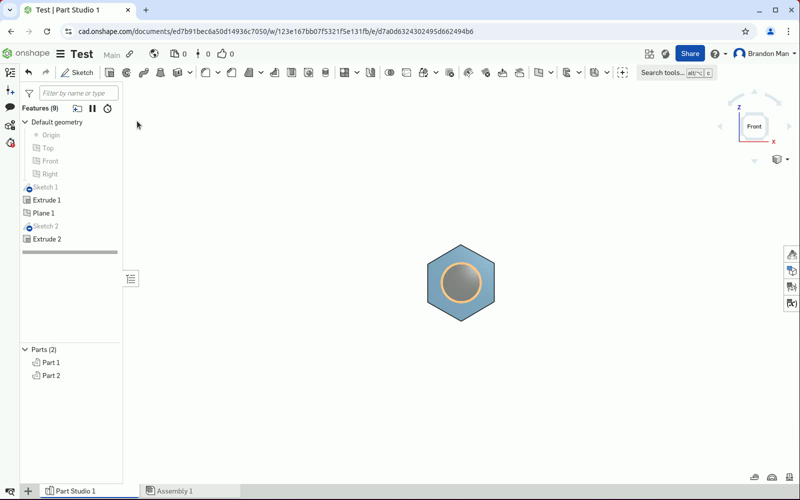
key(shift+h)
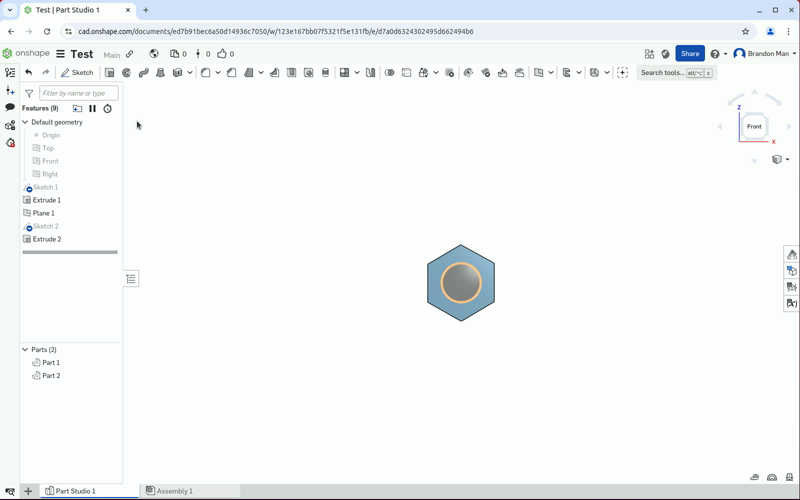
key(shift+7)
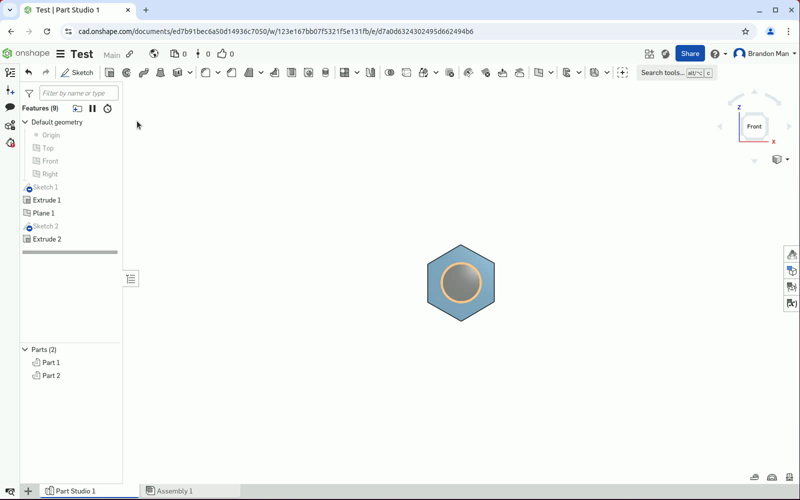
key(left, 2)
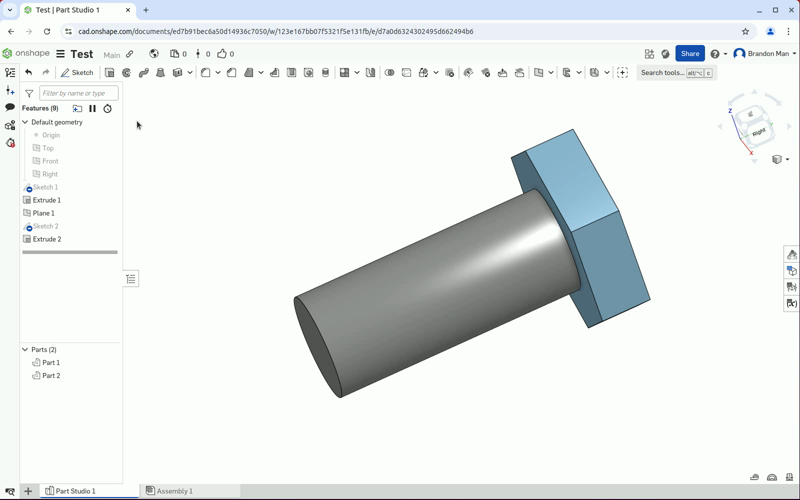
key(down, 2)
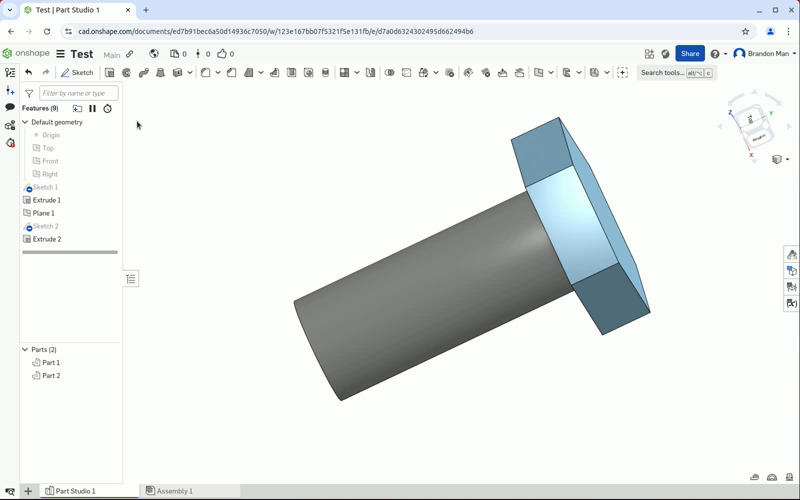
key(up, 2)
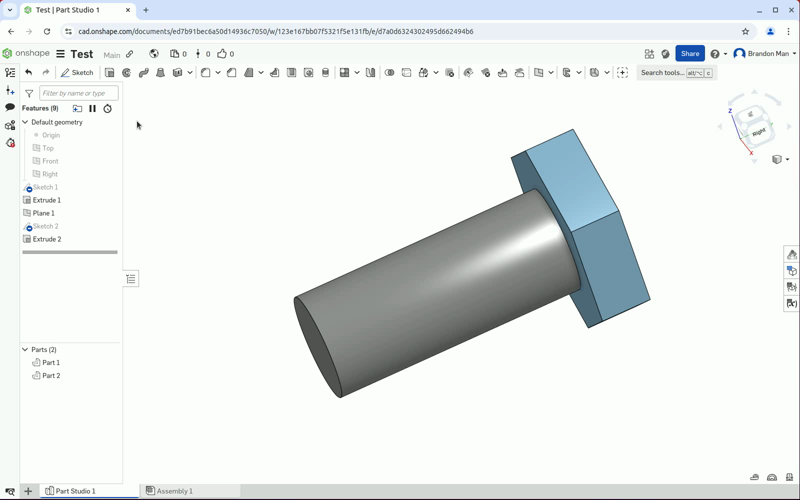
key(right, 2)
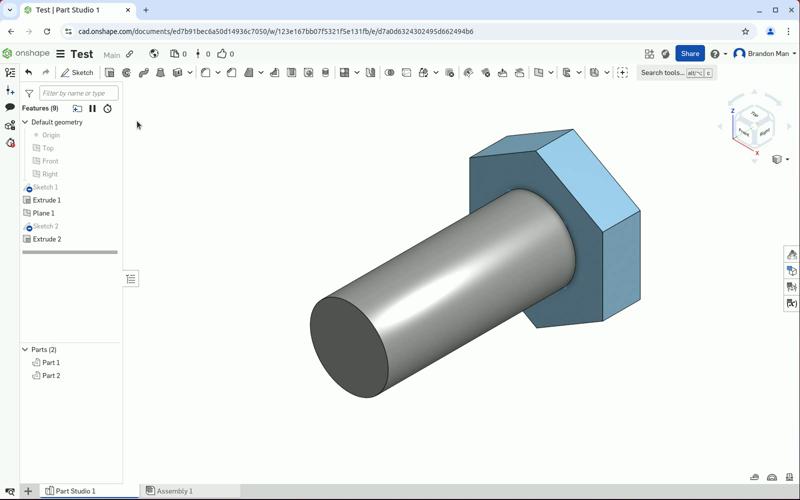
mouse_move(73, 189)
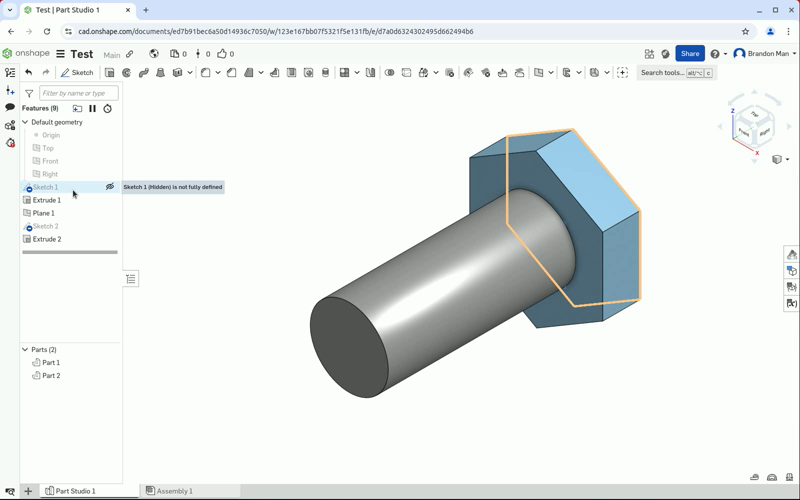
click(73, 189)